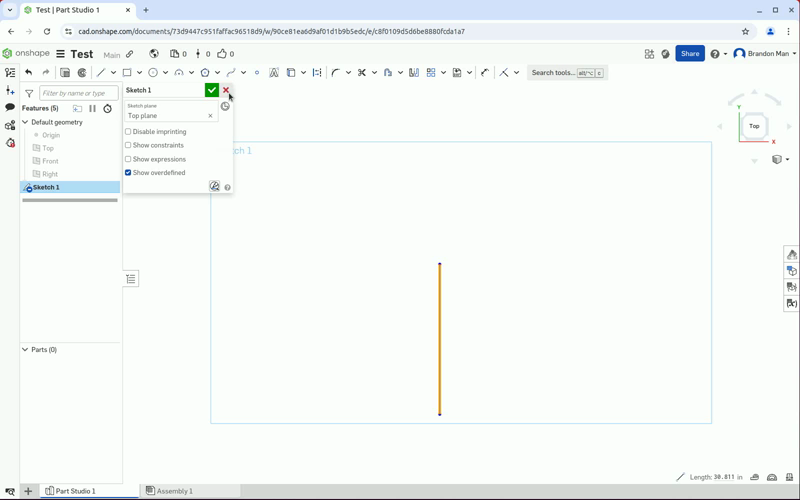
key(shift+h)
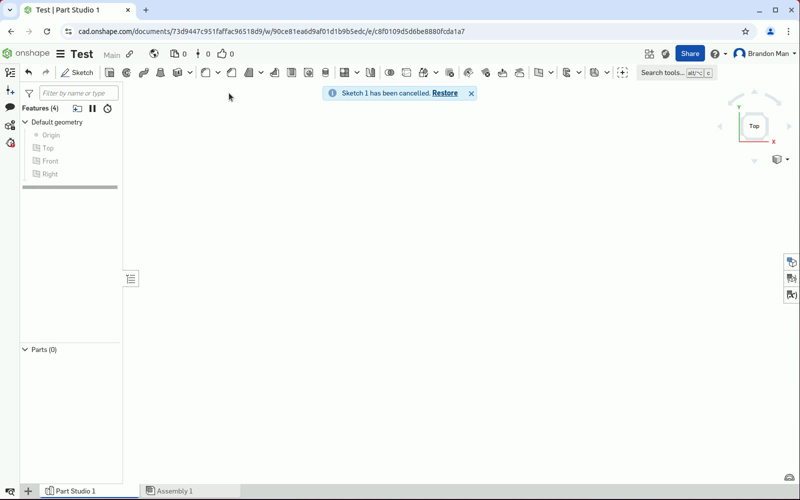
mouse_move(73, 352)
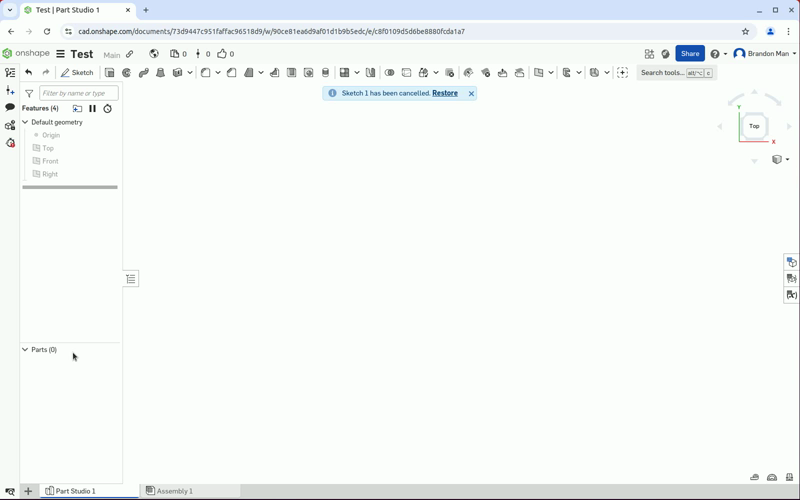
key(y)
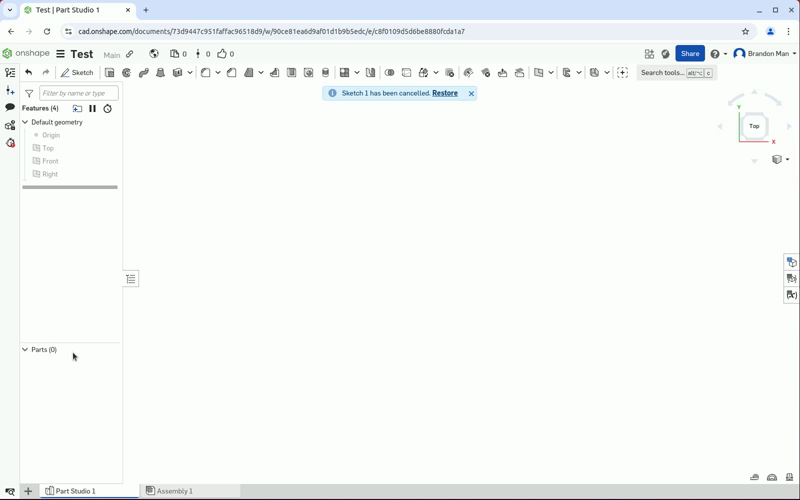
key(shift+p)
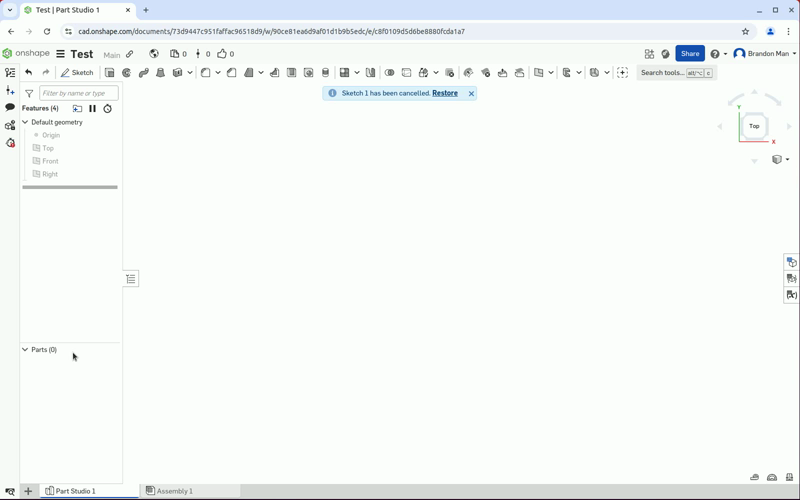
key(space)
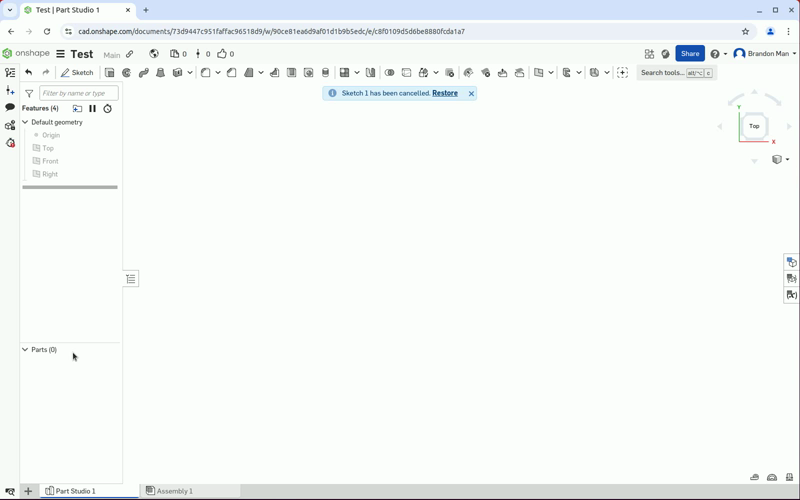
key_down(shift)
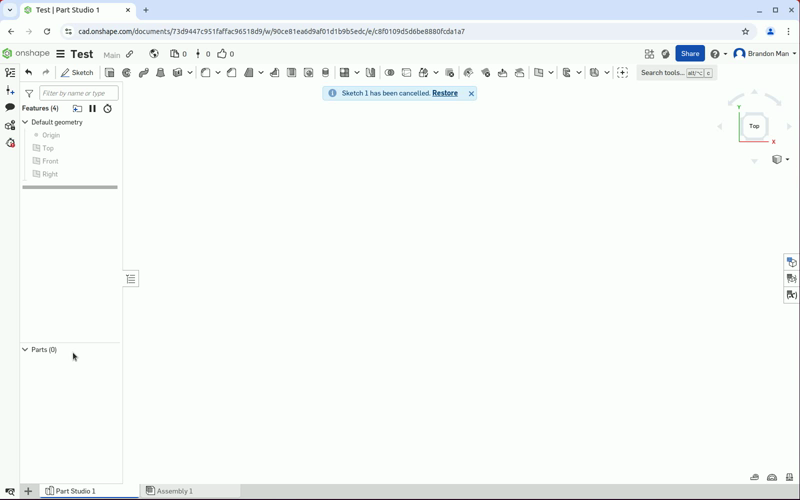
key(up)
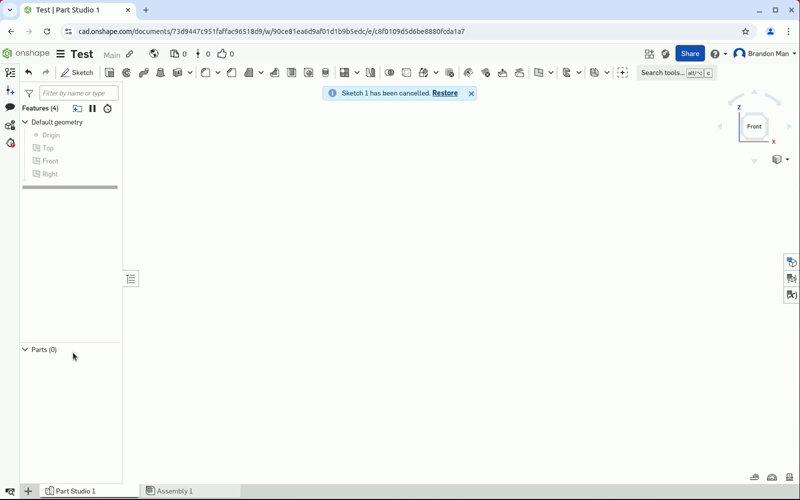
key_up(shift)
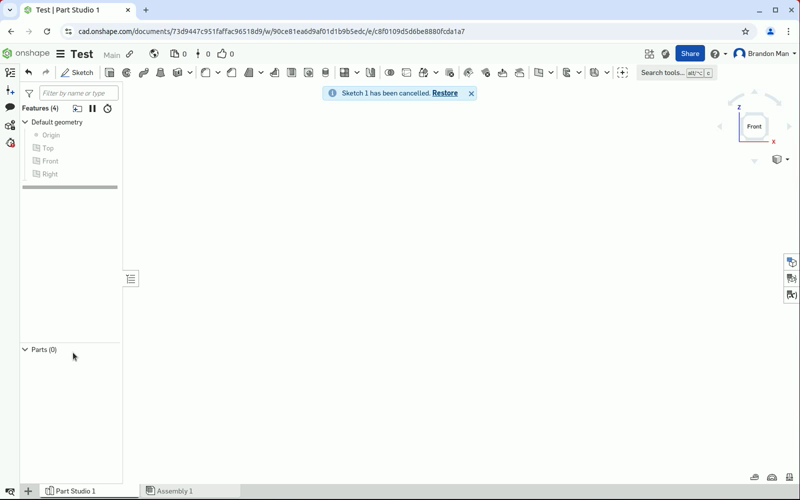
mouse_move(73, 352)
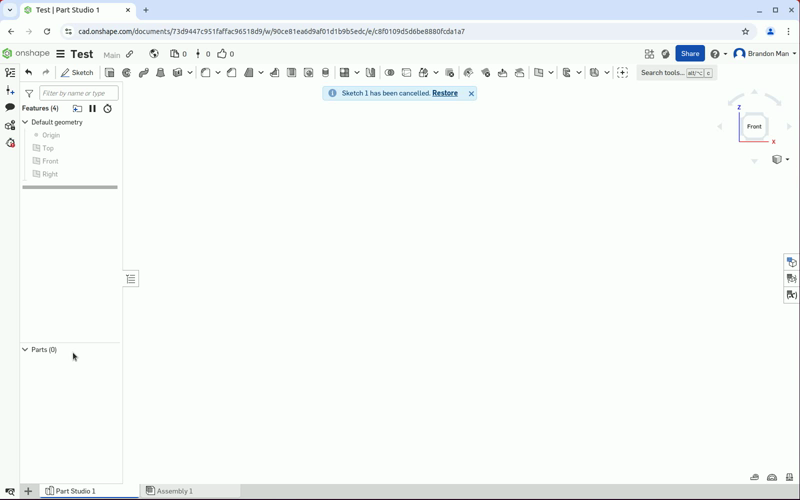
key(shift+y)
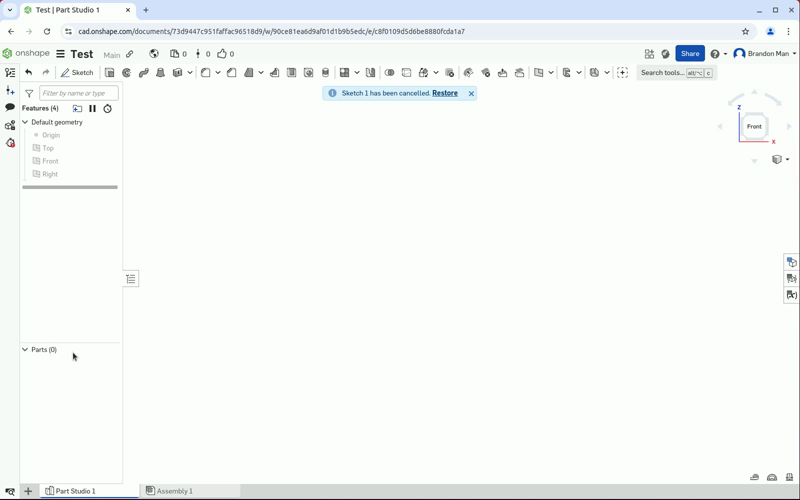
key(shift+s)
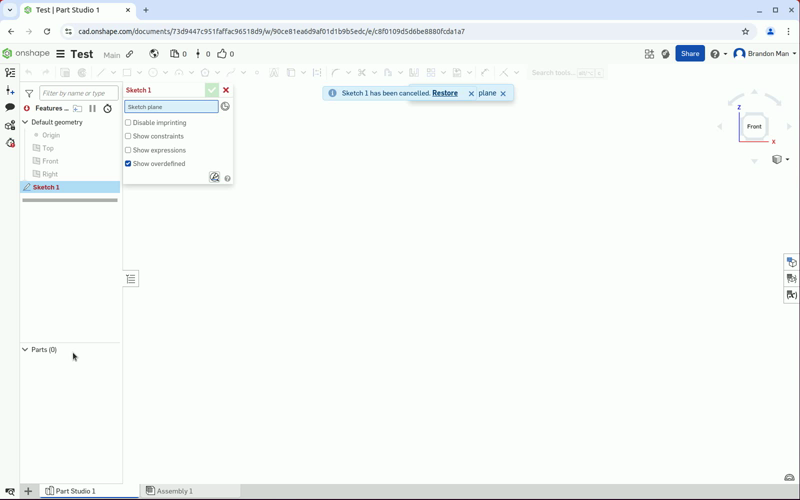
mouse_move(73, 163)
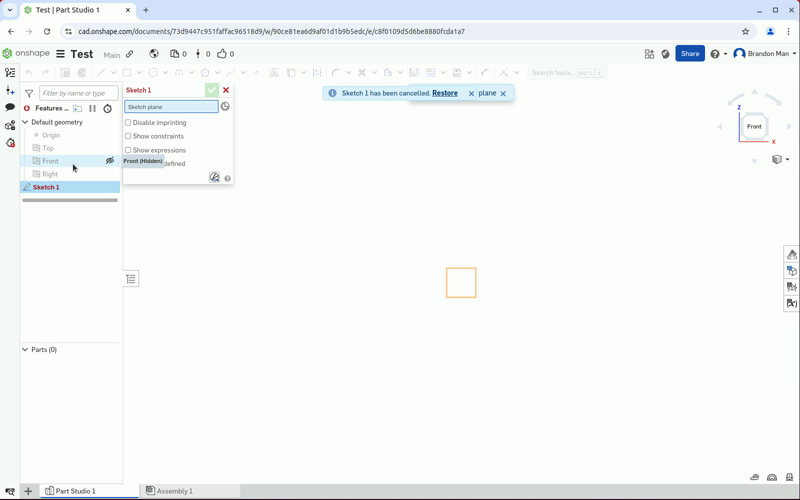
click(73, 163)
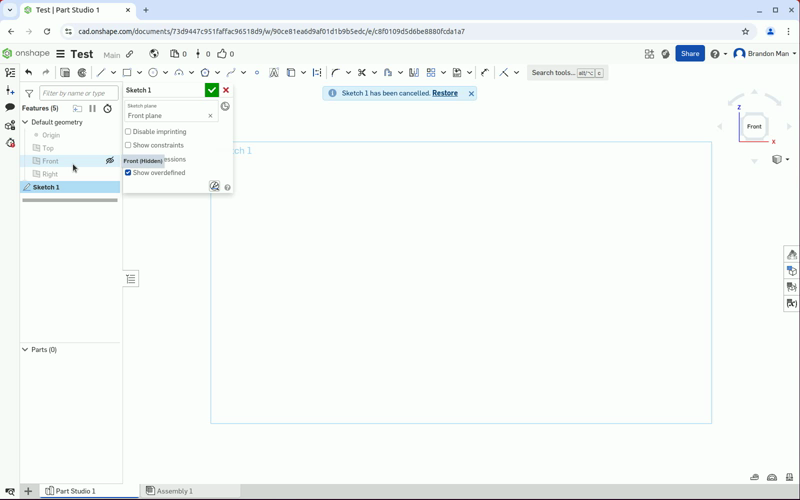
mouse_move(73, 352)
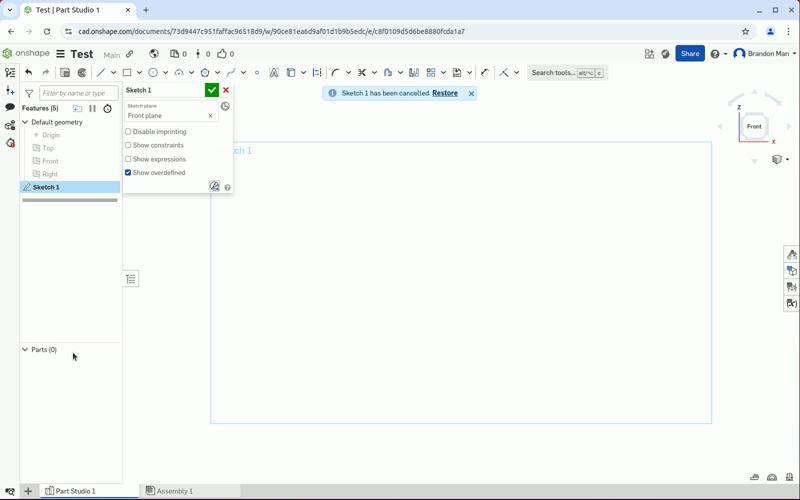
key(y)
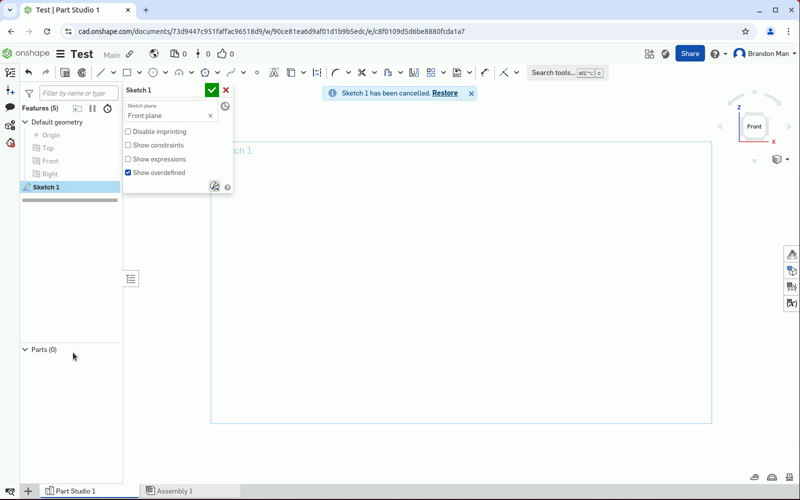
key(l)
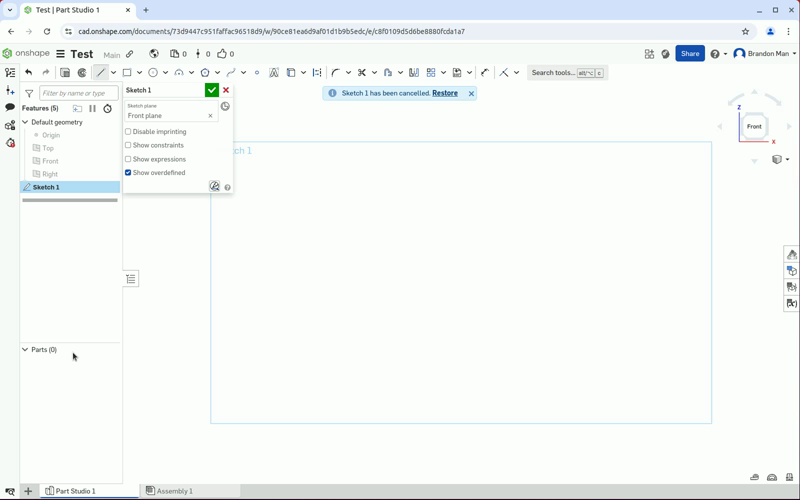
key_down(shift)
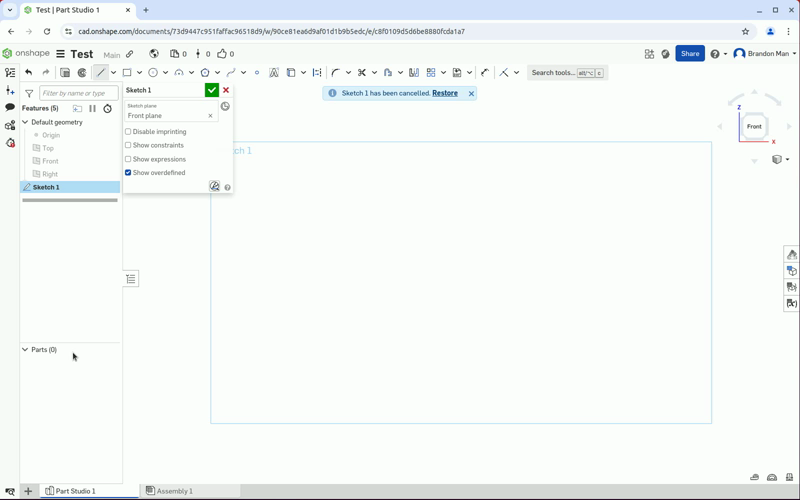
mouse_move(348, 282)
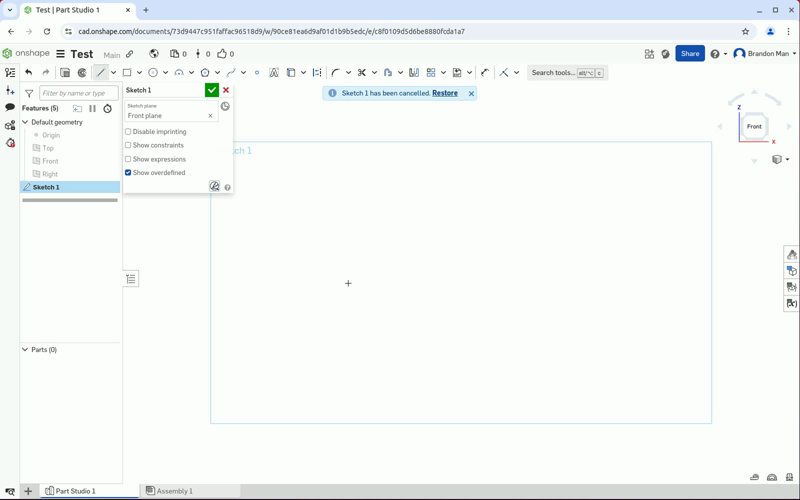
click(348, 282)
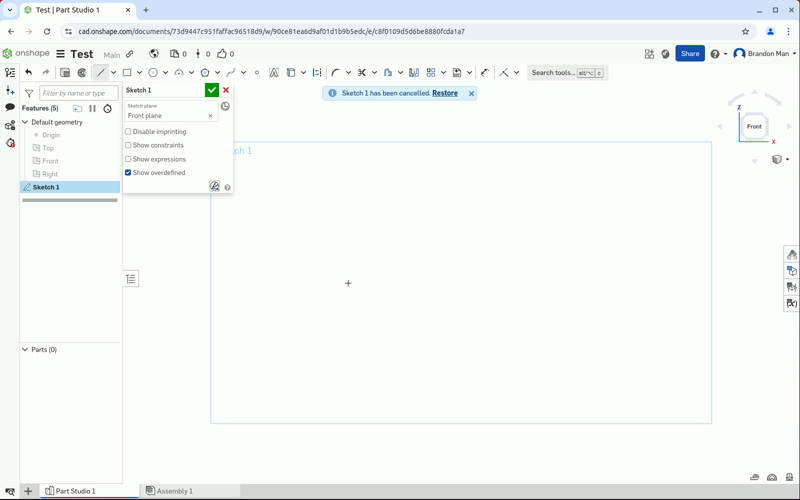
key_up(shift)
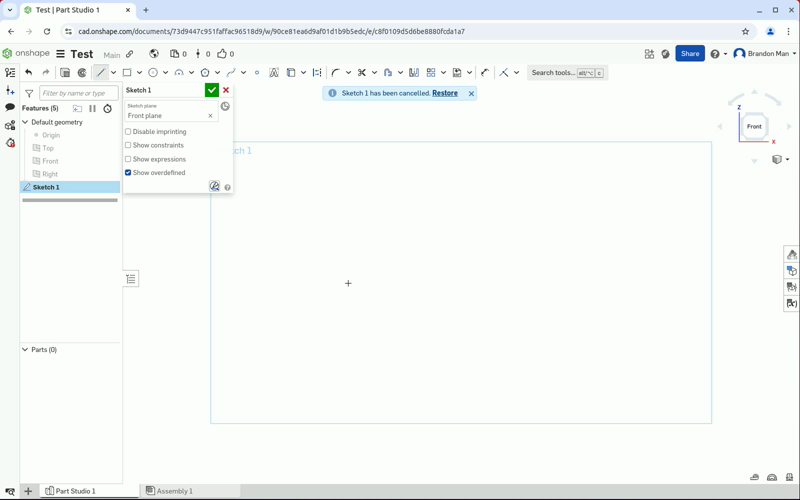
key_down(shift)
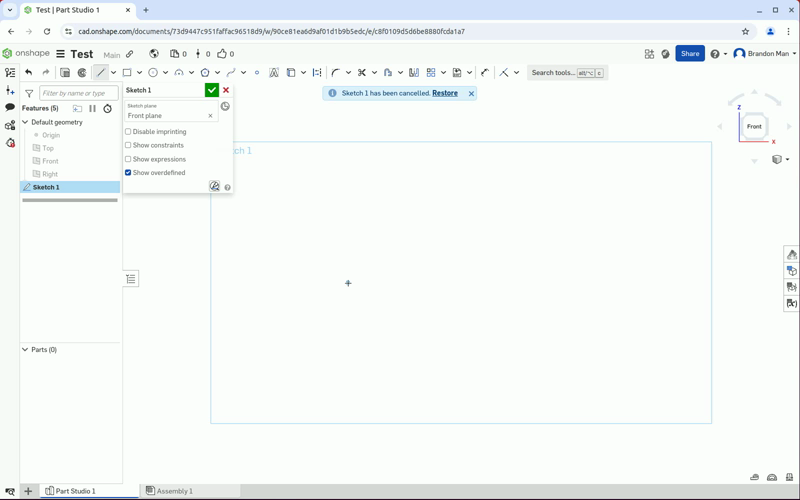
mouse_move(378, 282)
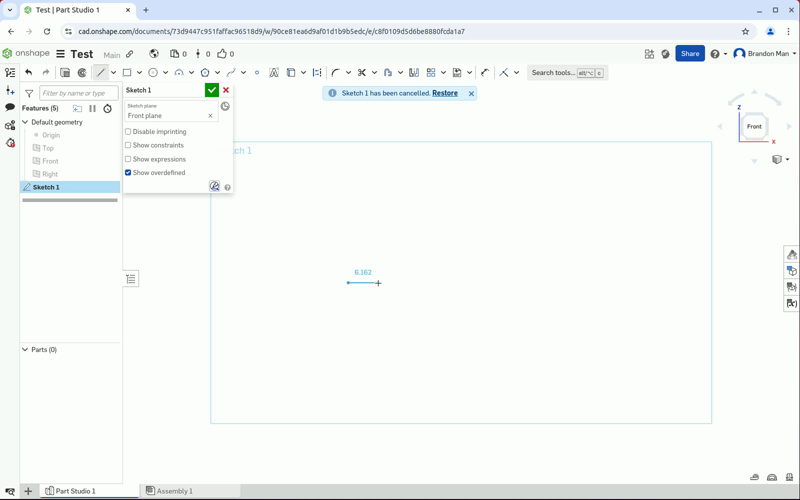
mouse_move(404, 282)
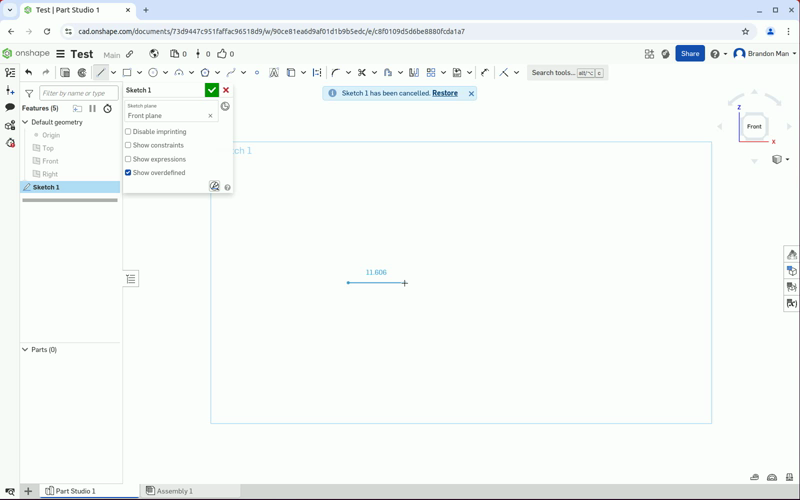
click(404, 282)
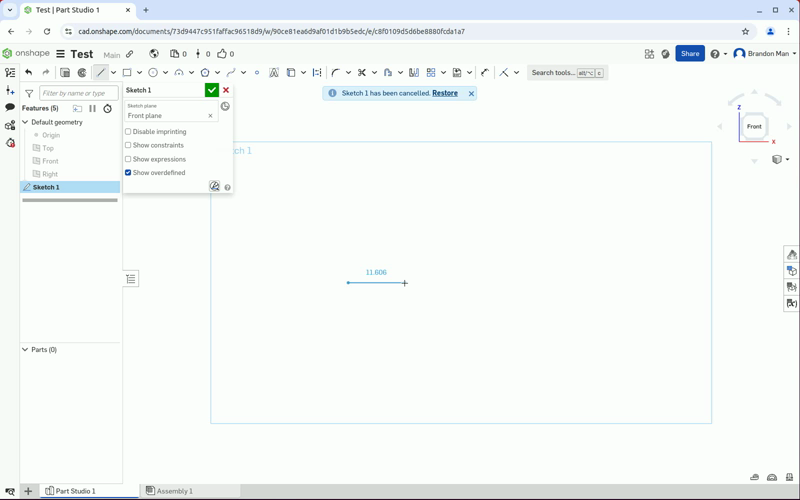
key_up(shift)
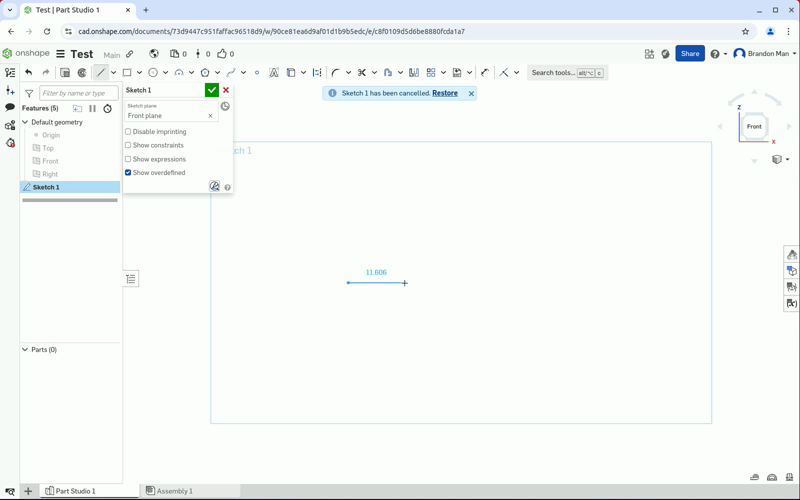
key_down(shift)
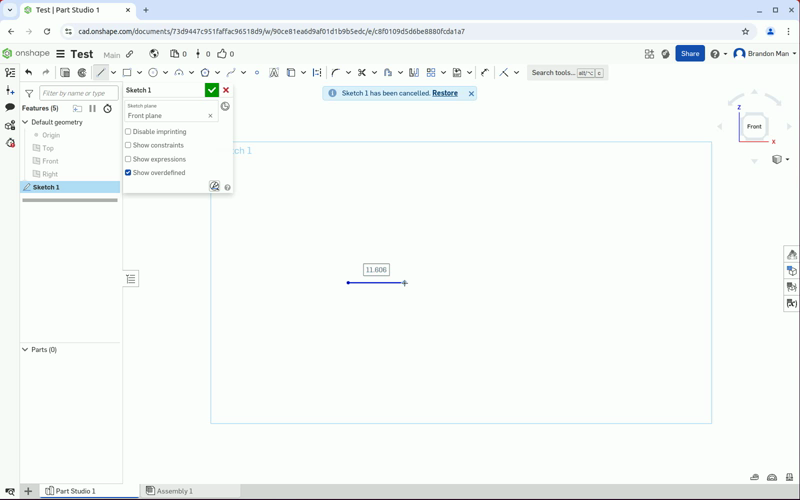
mouse_move(434, 282)
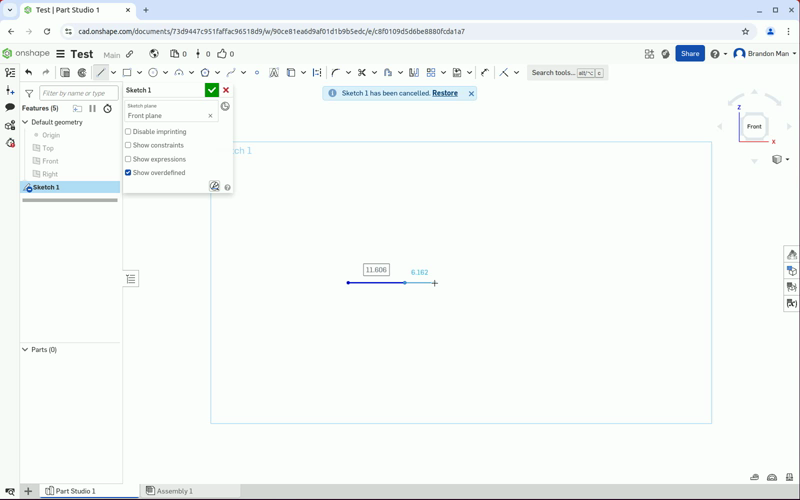
mouse_move(404, 226)
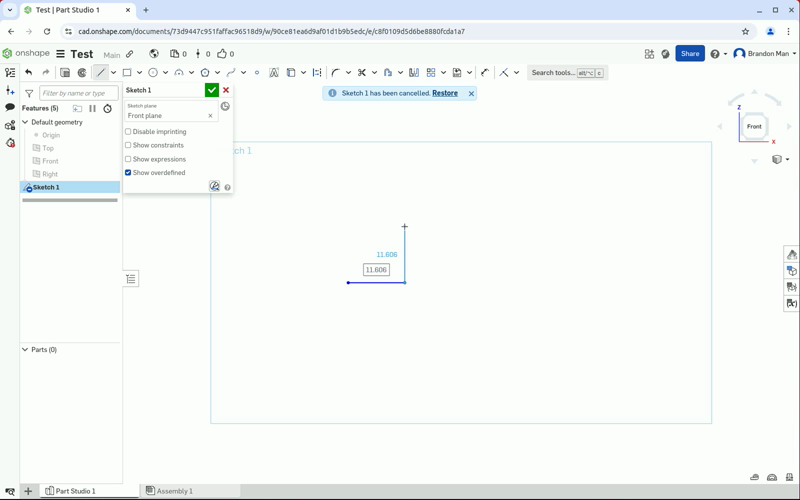
click(404, 226)
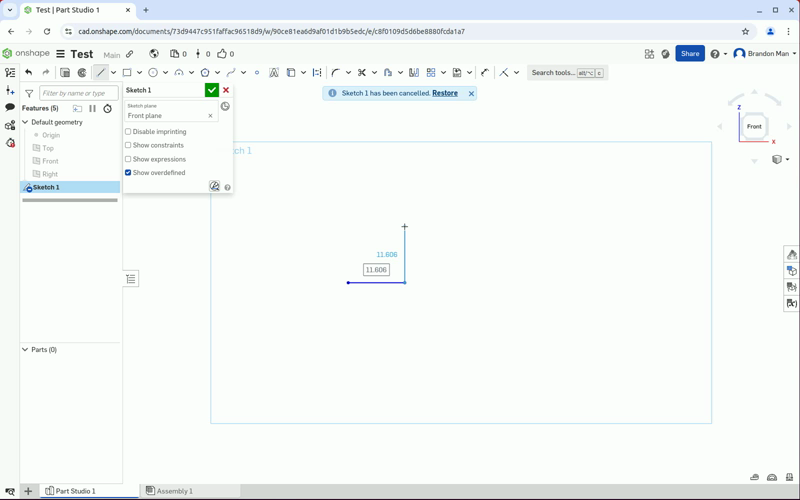
key_up(shift)
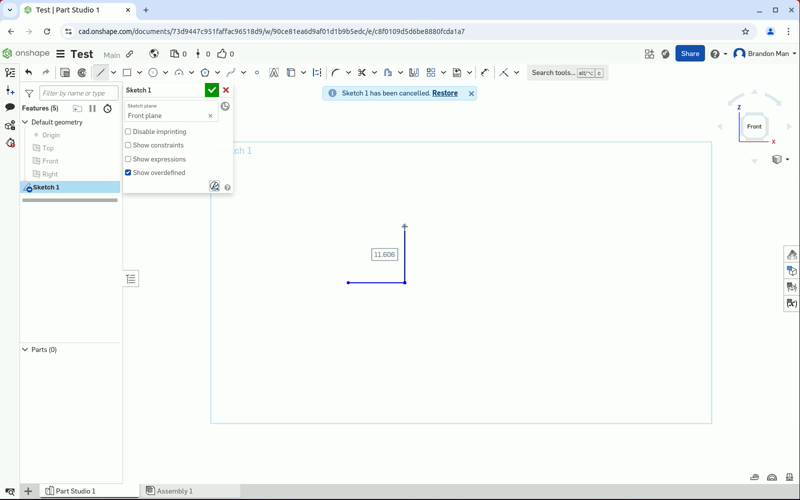
key_down(shift)
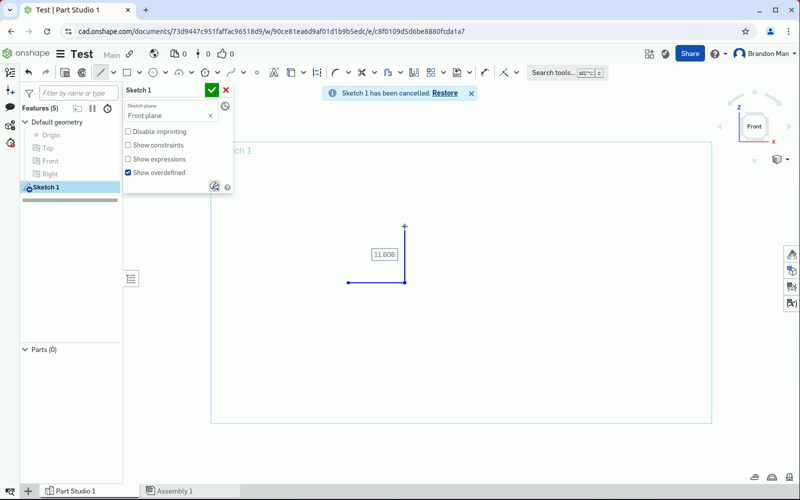
mouse_move(434, 226)
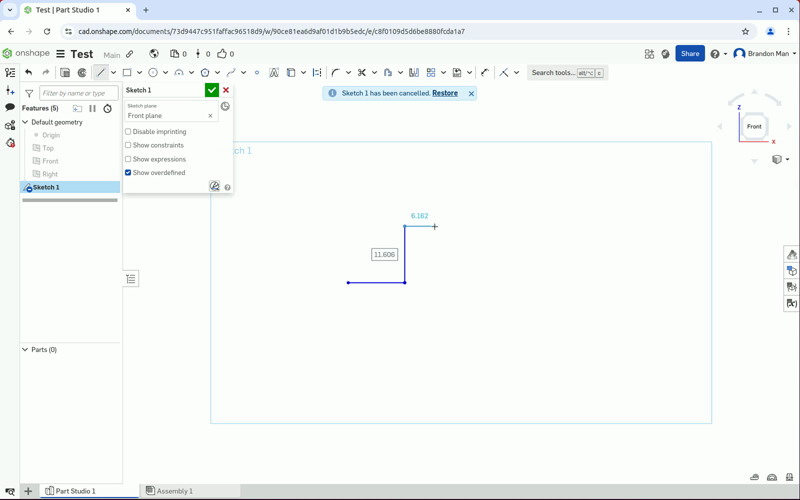
mouse_move(404, 170)
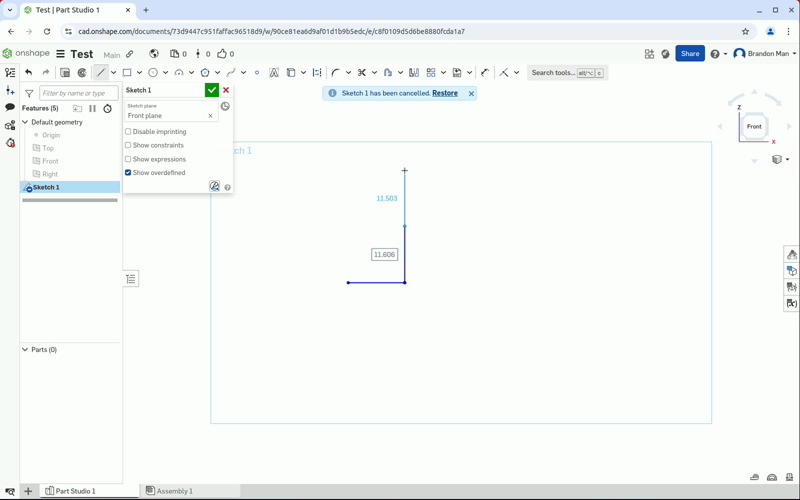
click(404, 170)
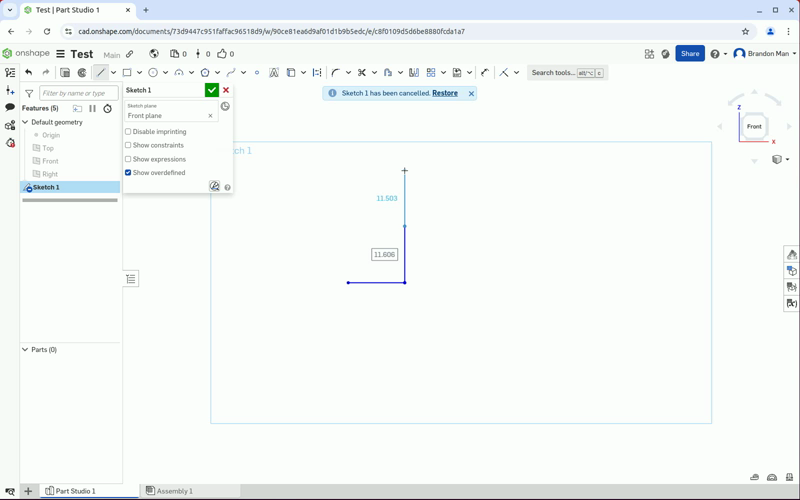
key_up(shift)
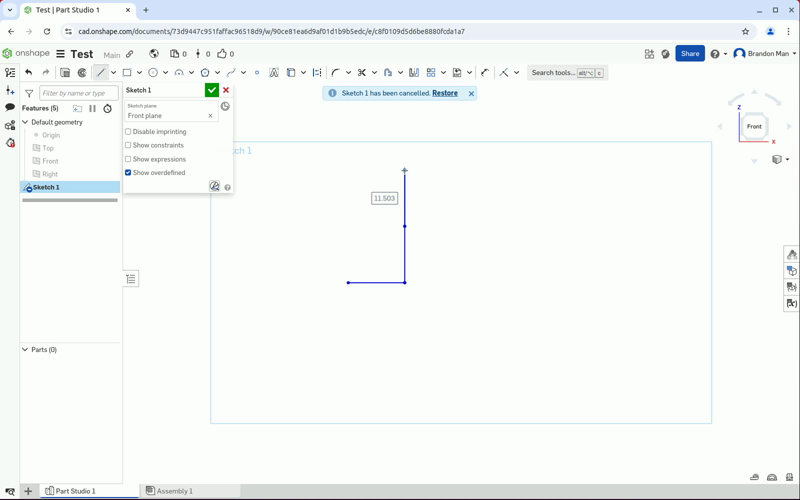
key_down(shift)
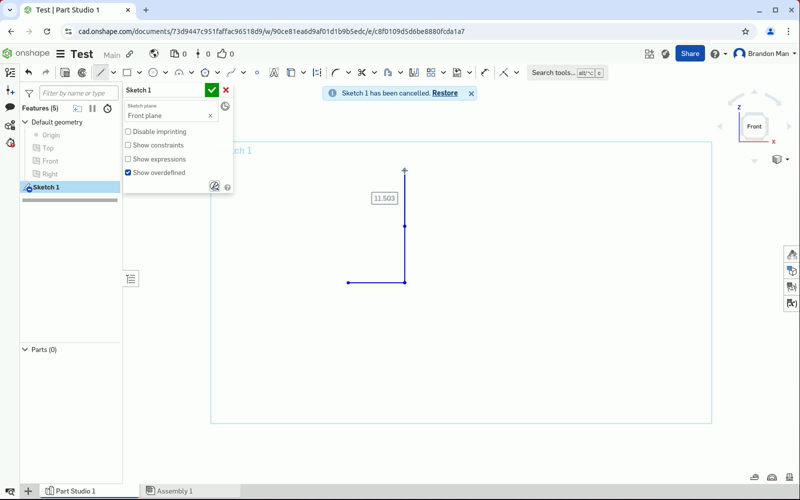
mouse_move(434, 170)
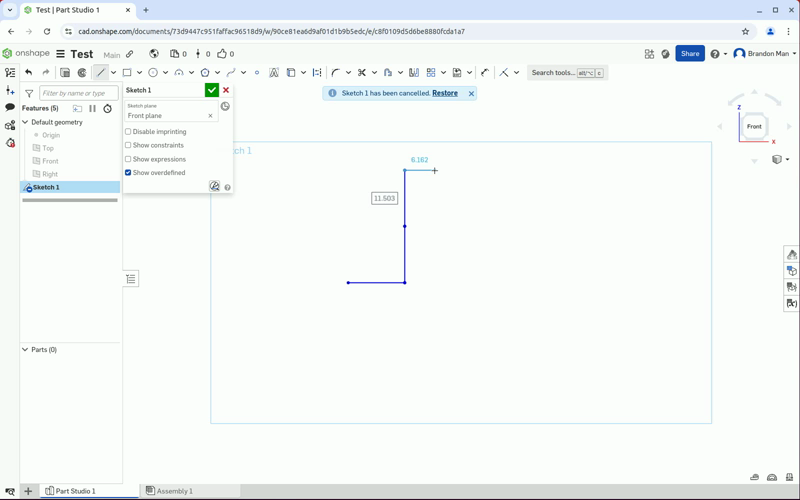
mouse_move(348, 170)
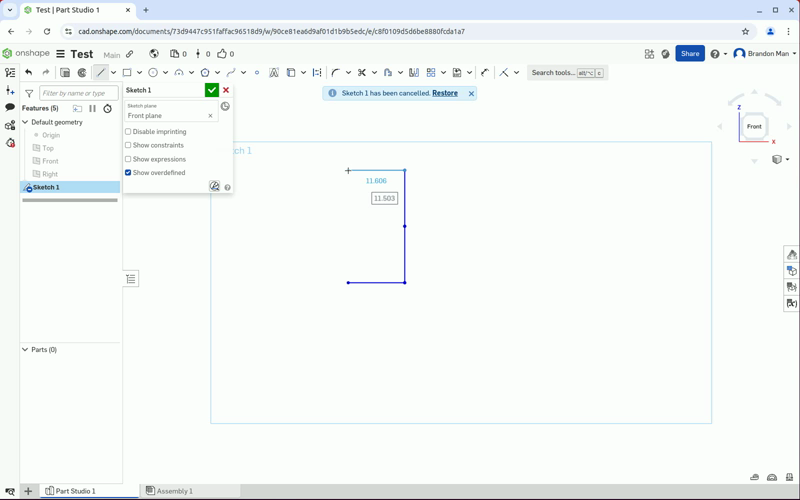
click(348, 170)
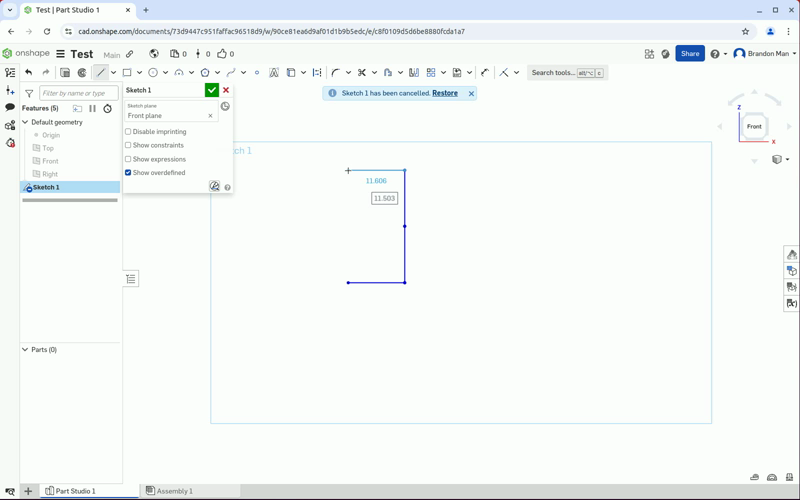
key_up(shift)
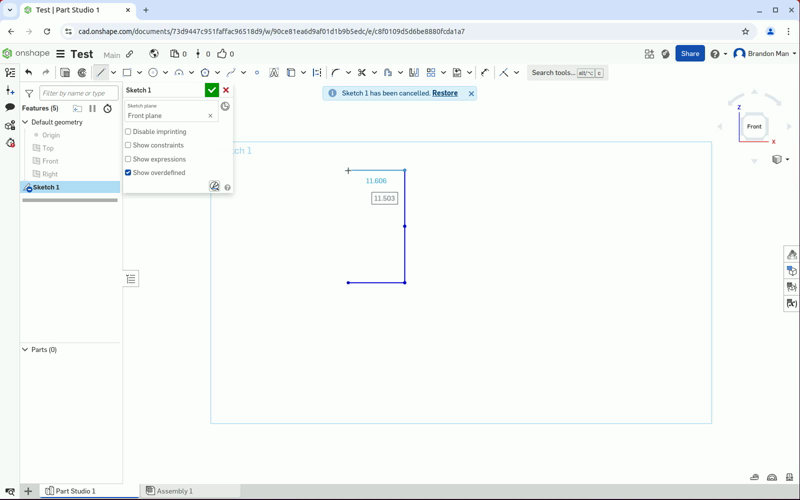
key_down(shift)
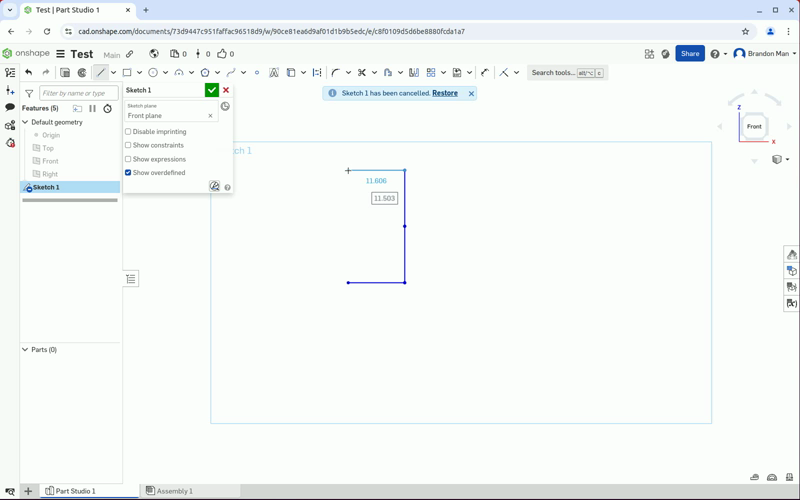
mouse_move(348, 282)
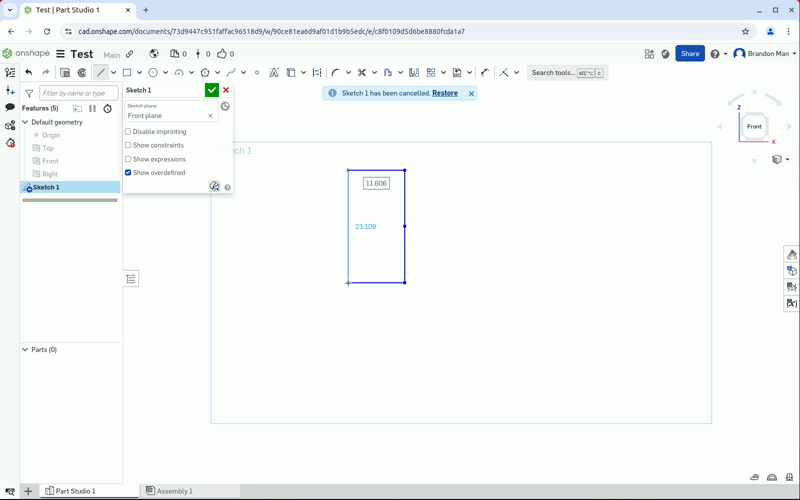
key_up(shift)
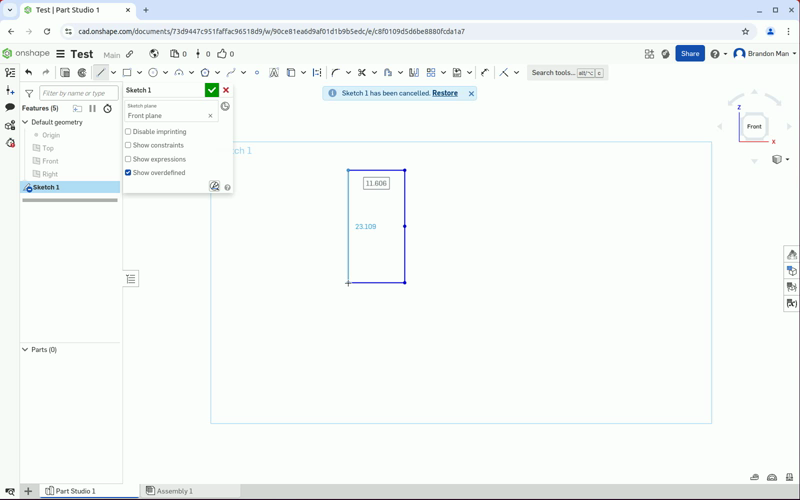
click(348, 282)
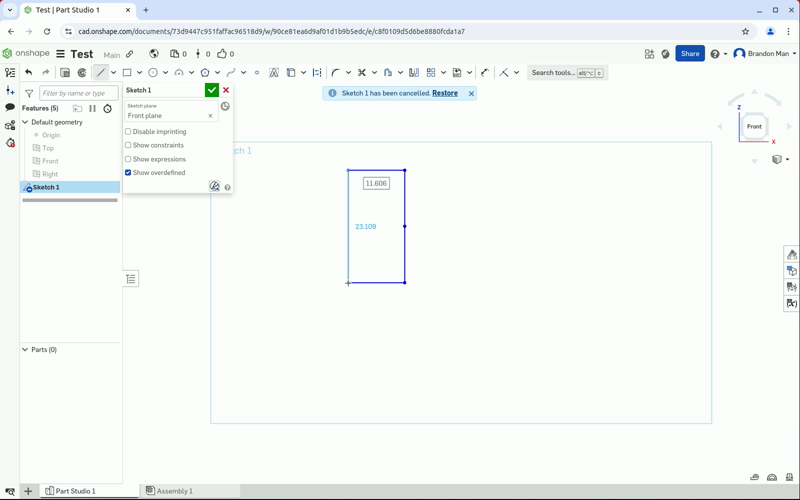
key(esc)
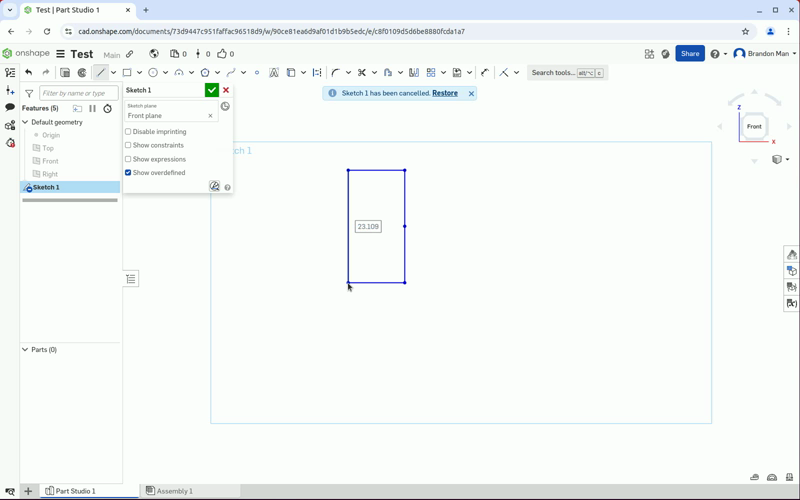
mouse_move(368, 270)
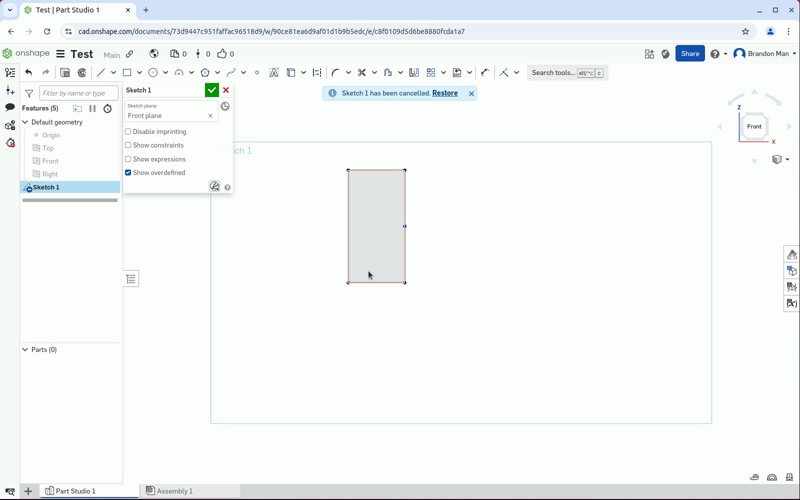
click(368, 270)
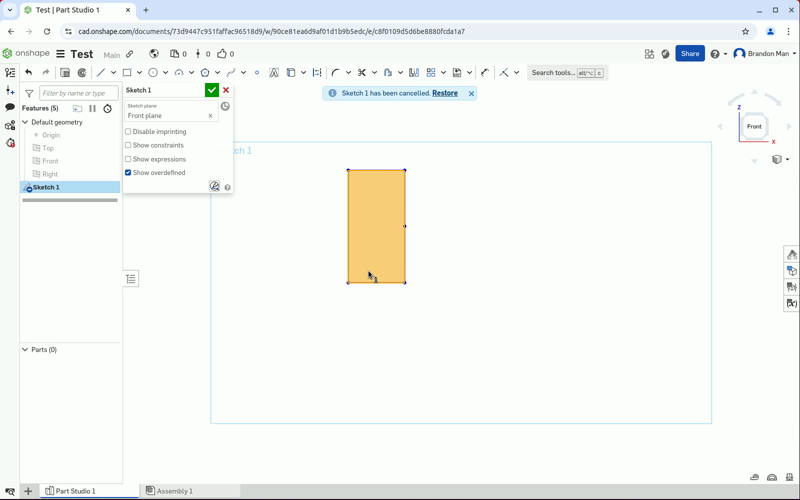
mouse_move(73, 352)
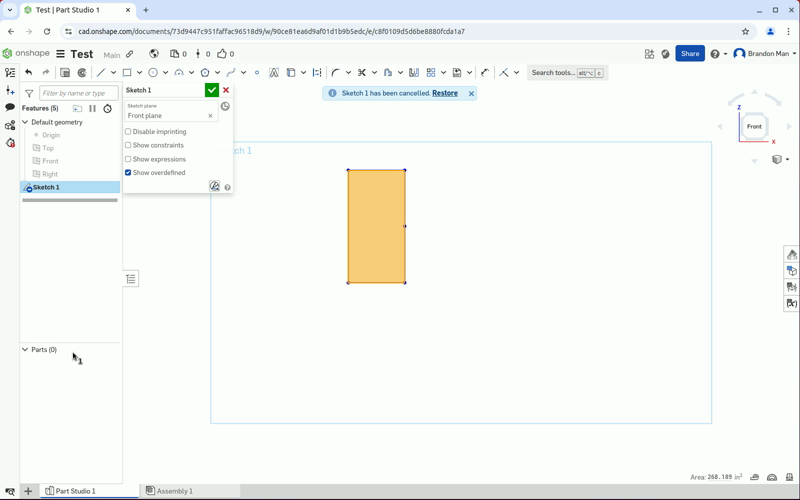
key(shift+y)
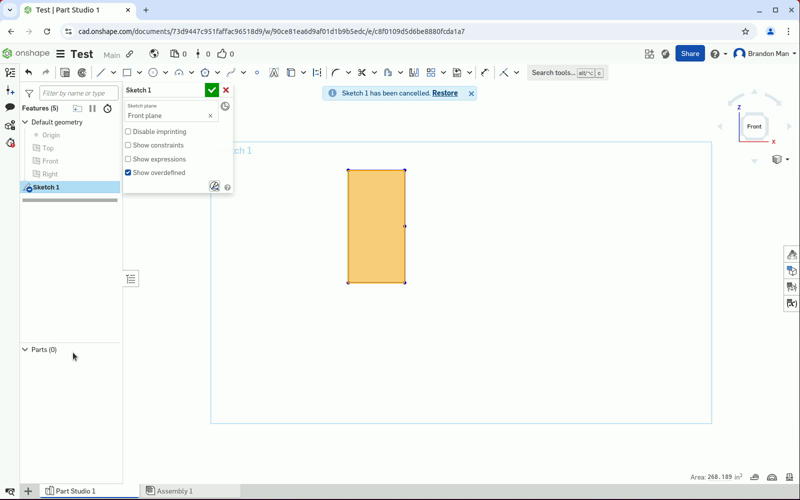
key(shift+e)
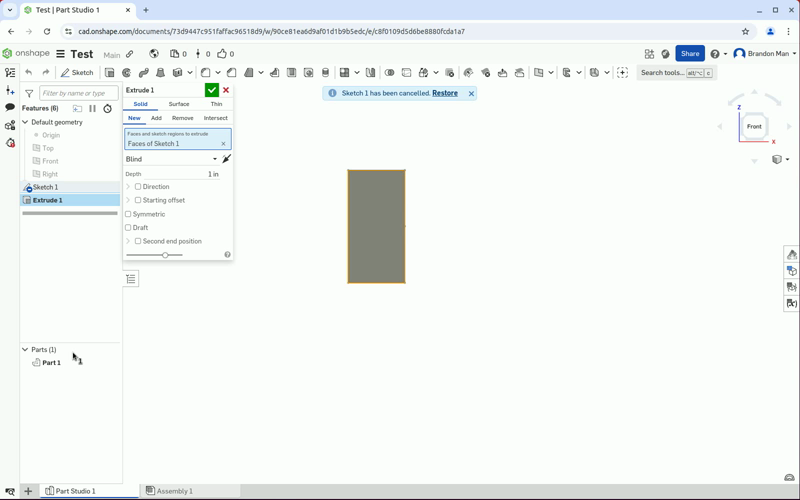
mouse_move(143, 106)
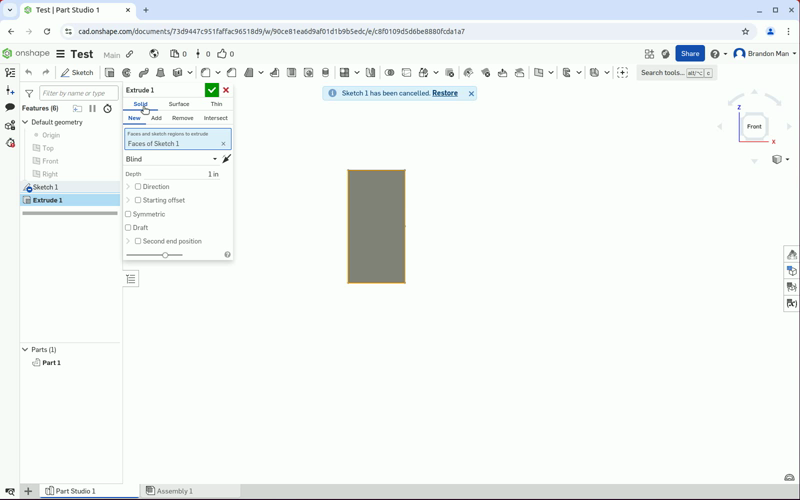
click(143, 106)
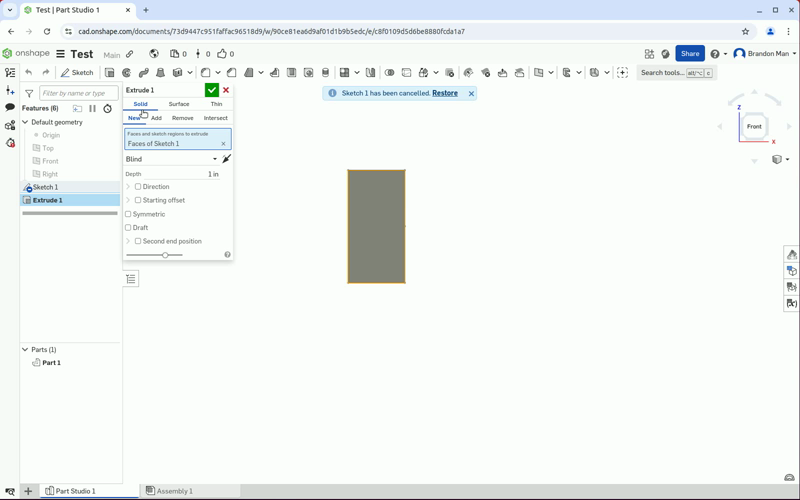
mouse_move(137, 120)
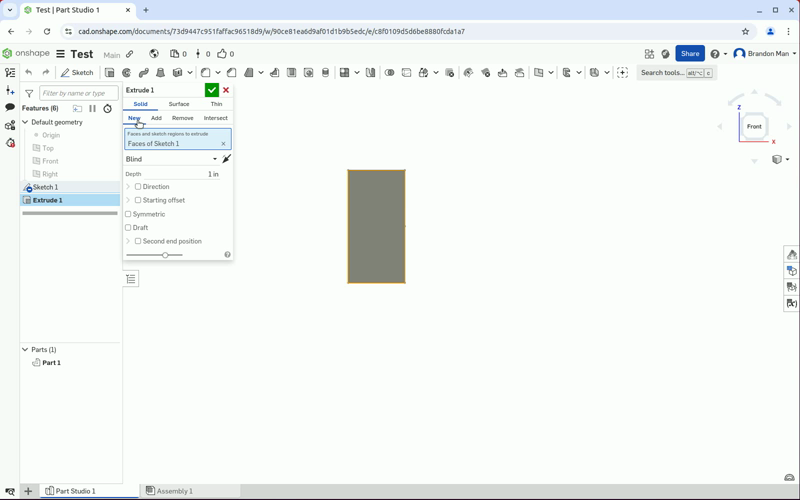
click(137, 120)
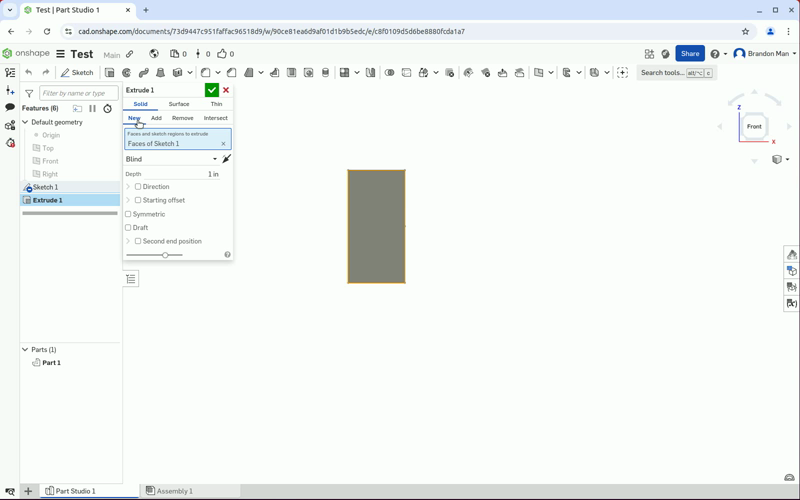
key(tab, 4)
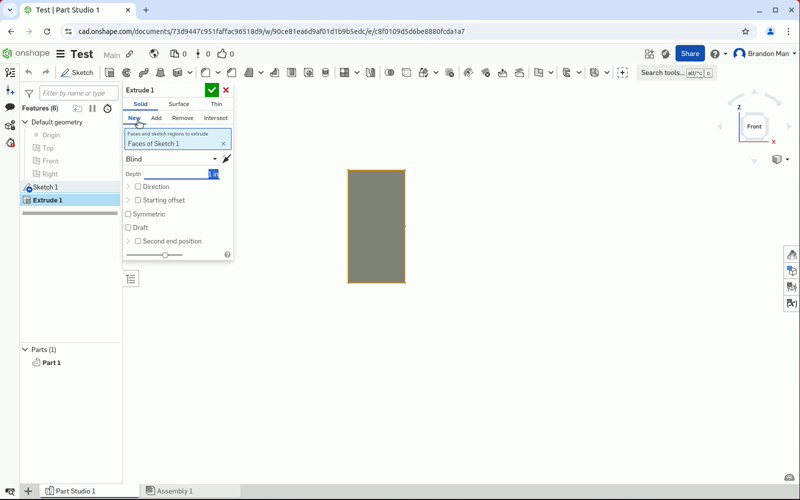
text(11.554)
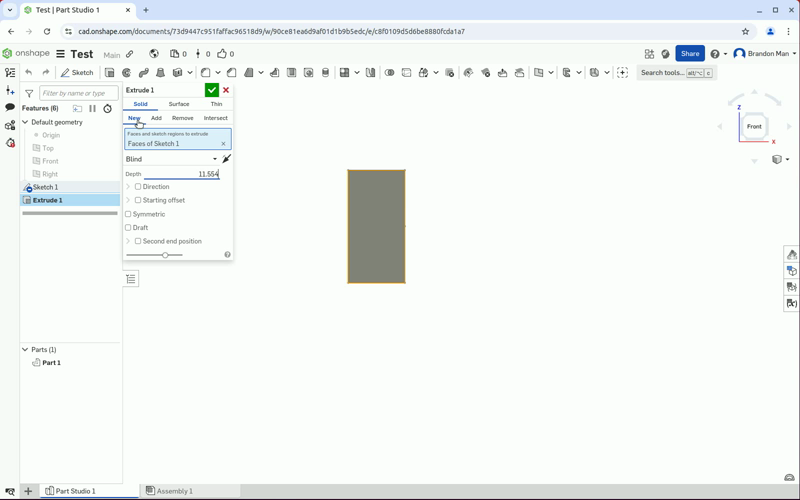
key(enter)
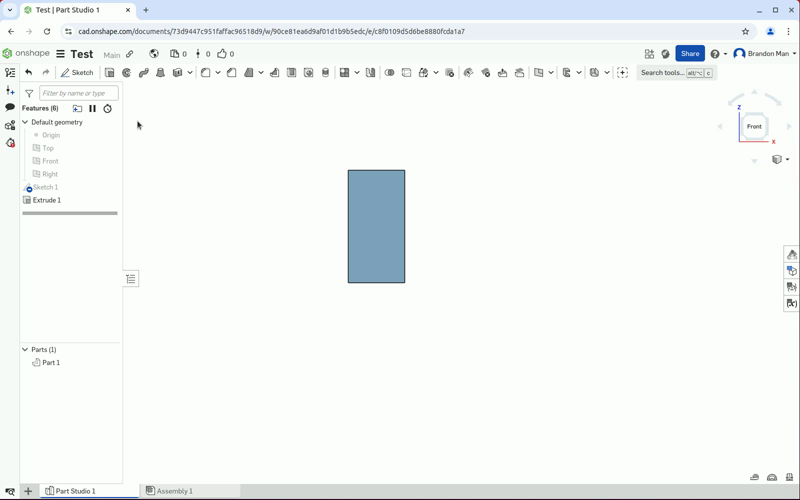
key(shift+h)
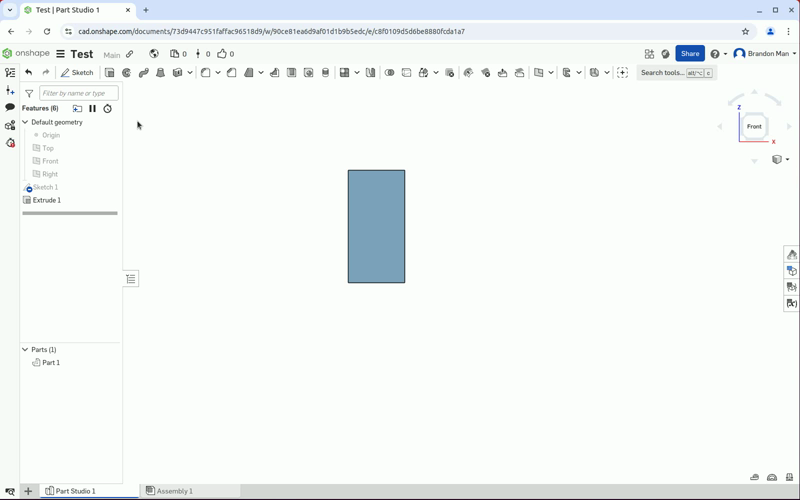
key(shift+h)
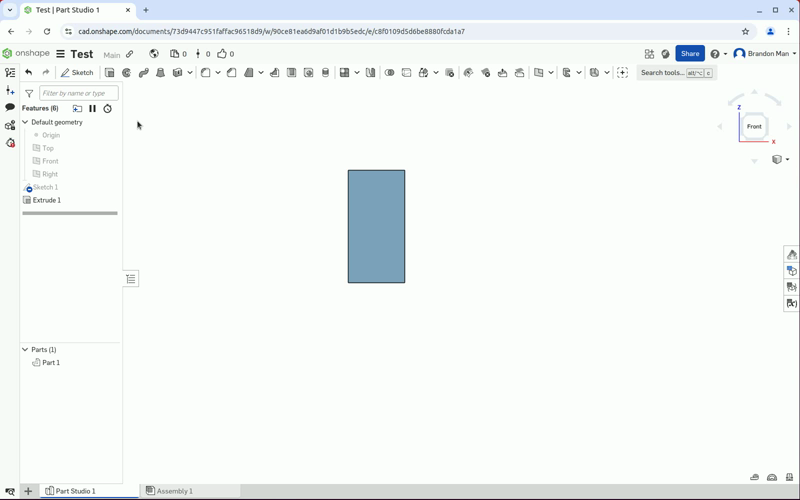
mouse_move(73, 189)
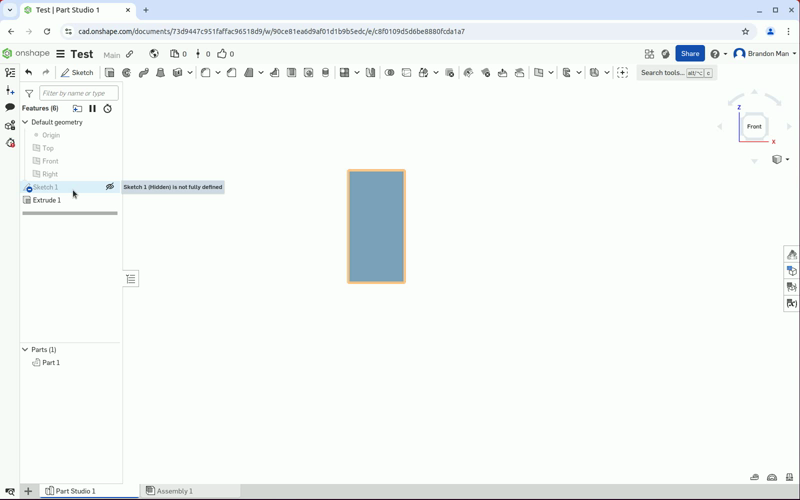
click(73, 189)
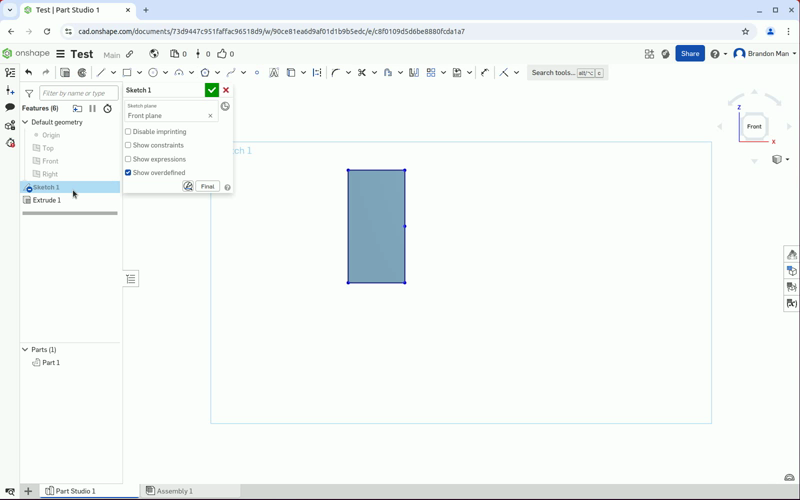
mouse_move(229, 92)
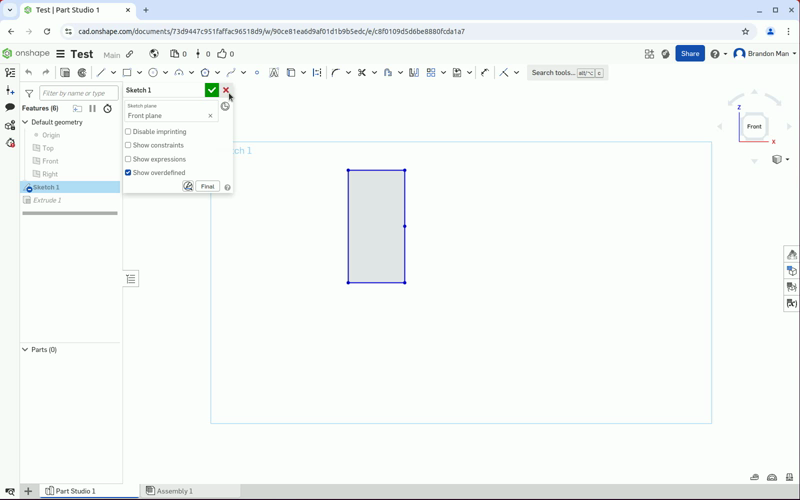
click(229, 92)
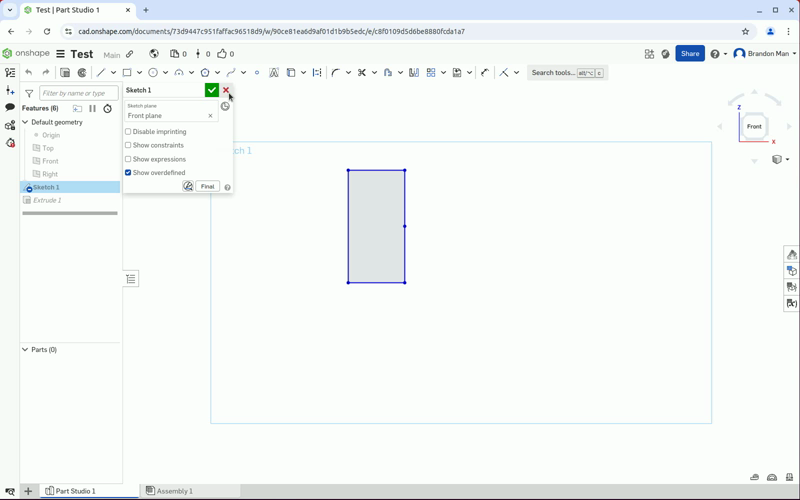
key(shift+s)
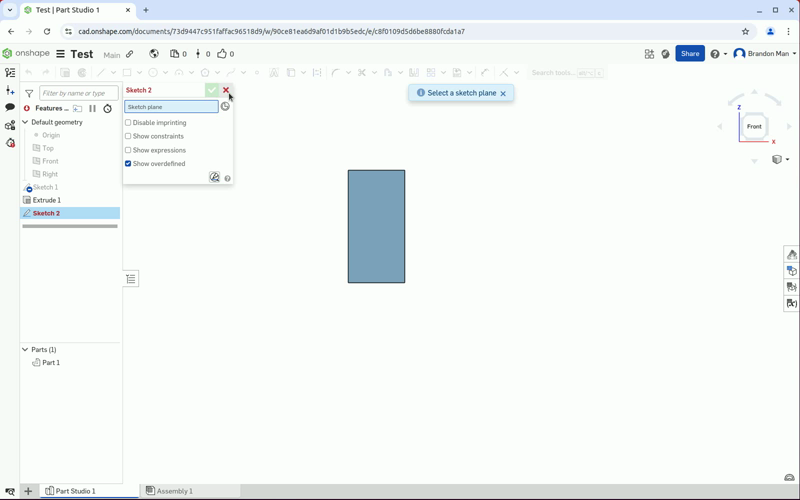
mouse_move(73, 163)
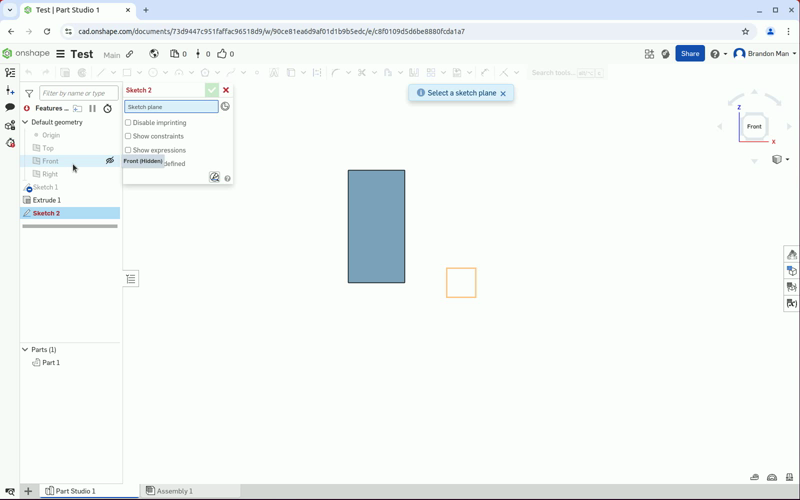
click(73, 163)
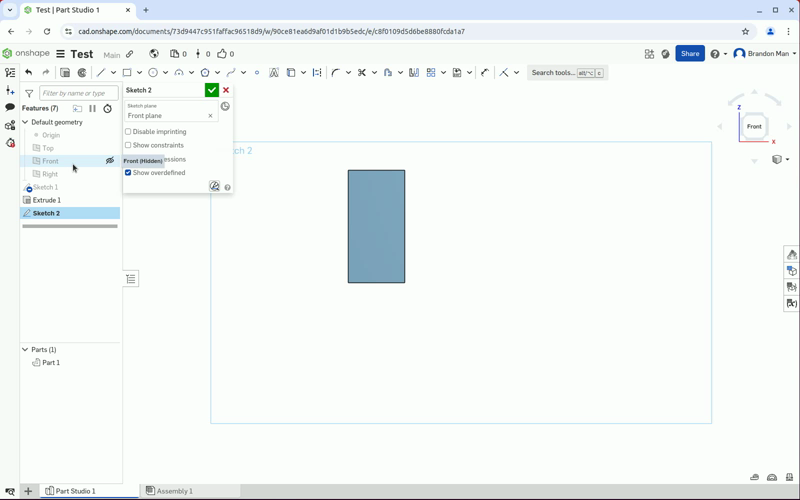
mouse_move(73, 352)
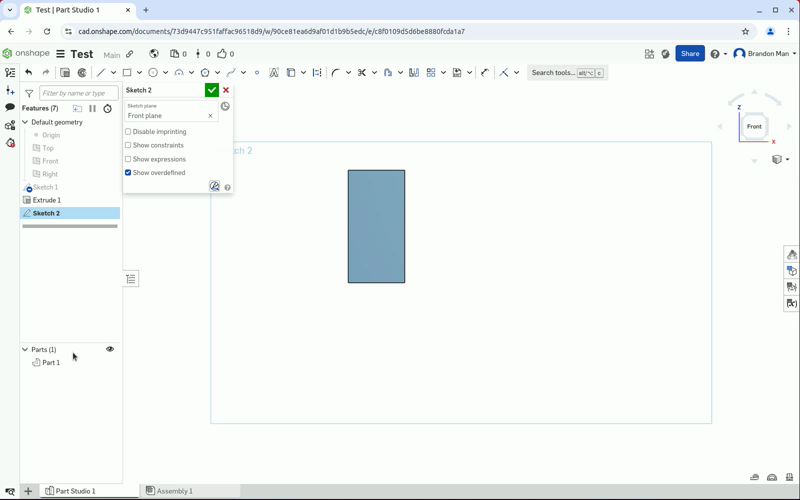
key(y)
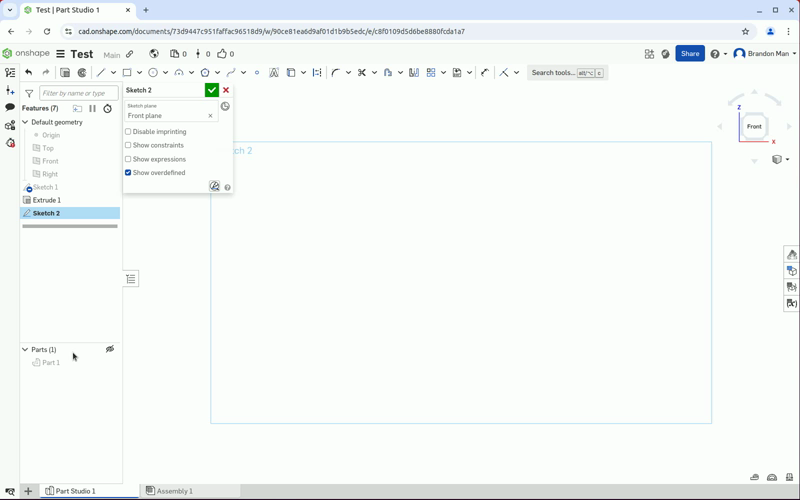
key(l)
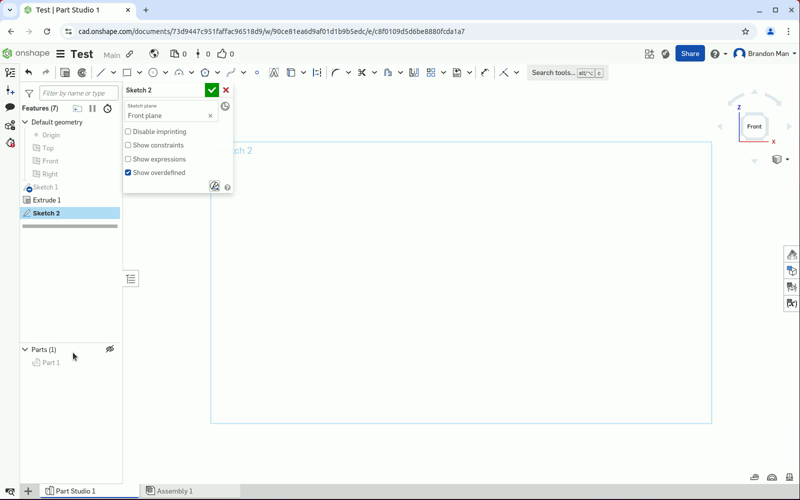
key_down(shift)
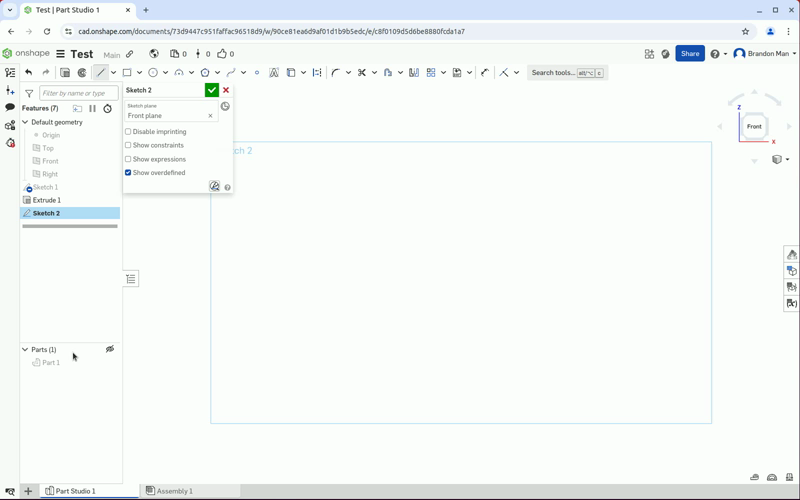
mouse_move(348, 282)
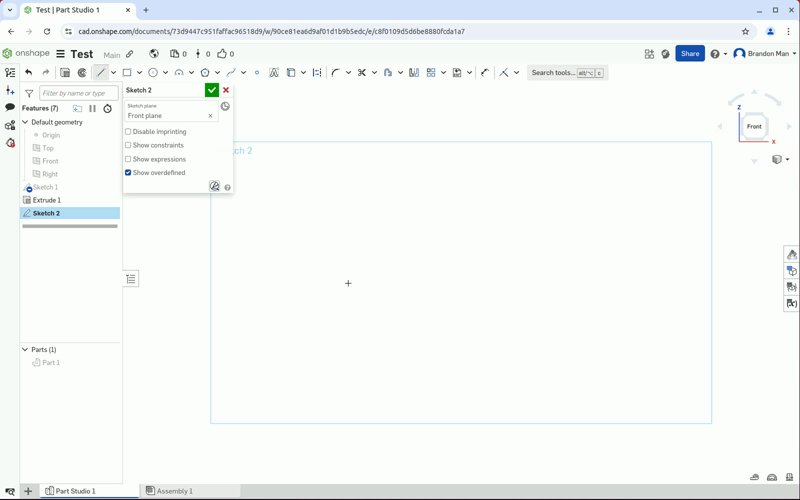
click(348, 282)
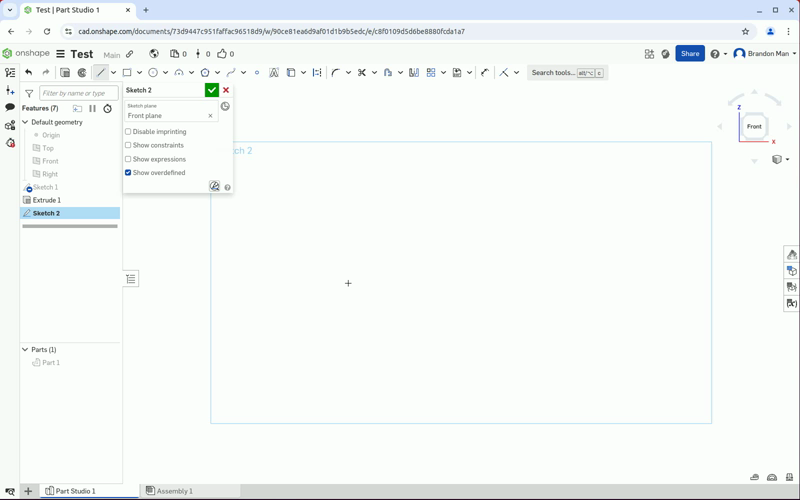
key_up(shift)
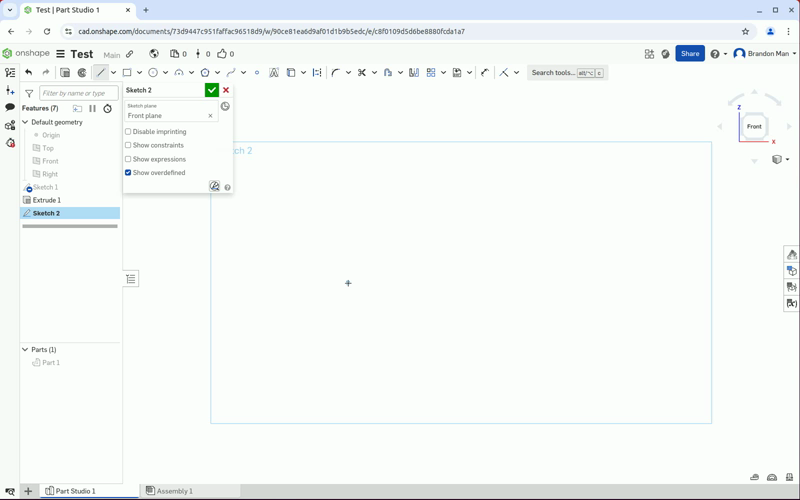
key_down(shift)
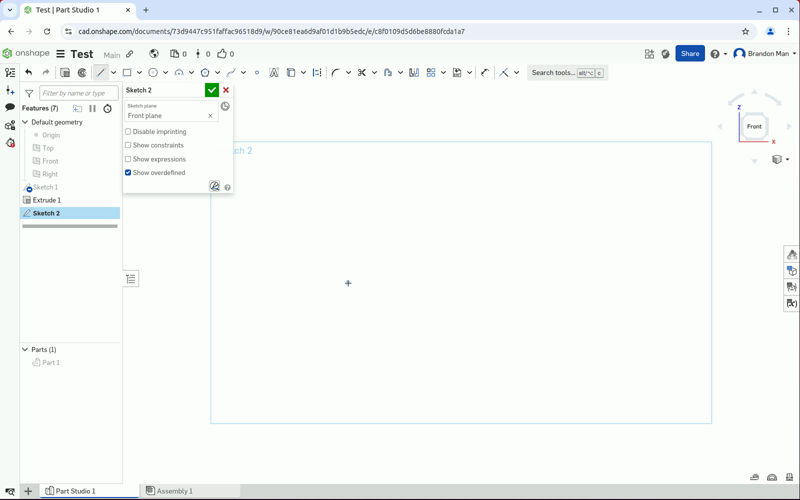
mouse_move(460, 282)
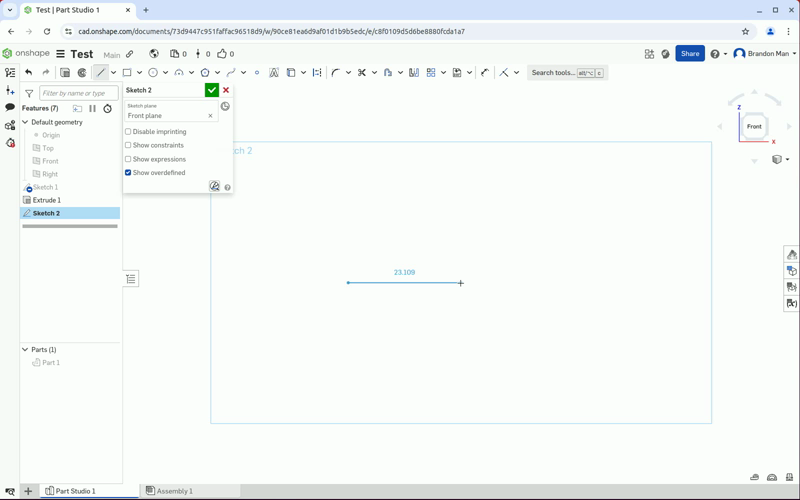
click(460, 282)
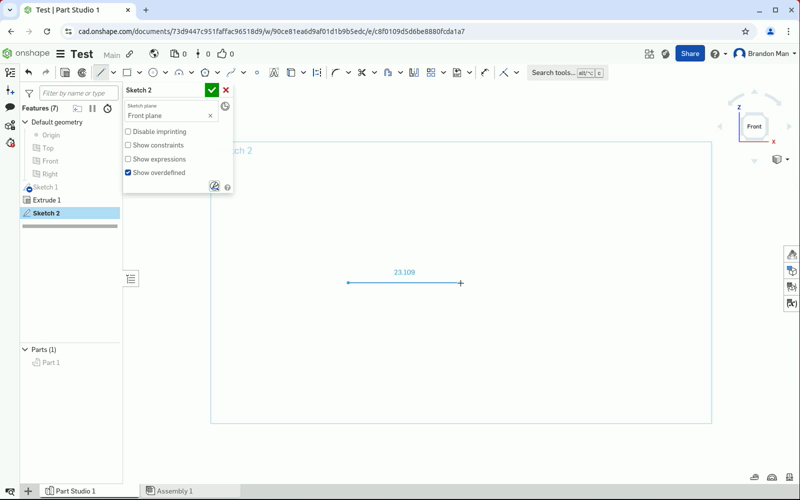
key_up(shift)
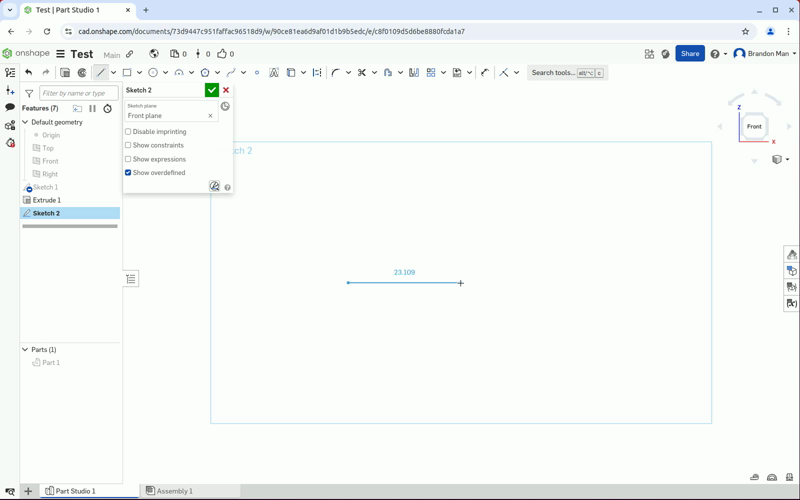
key_down(shift)
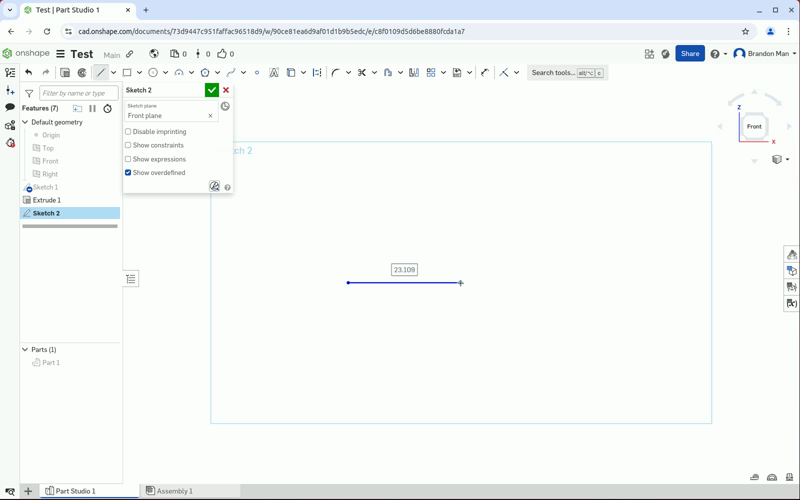
mouse_move(490, 282)
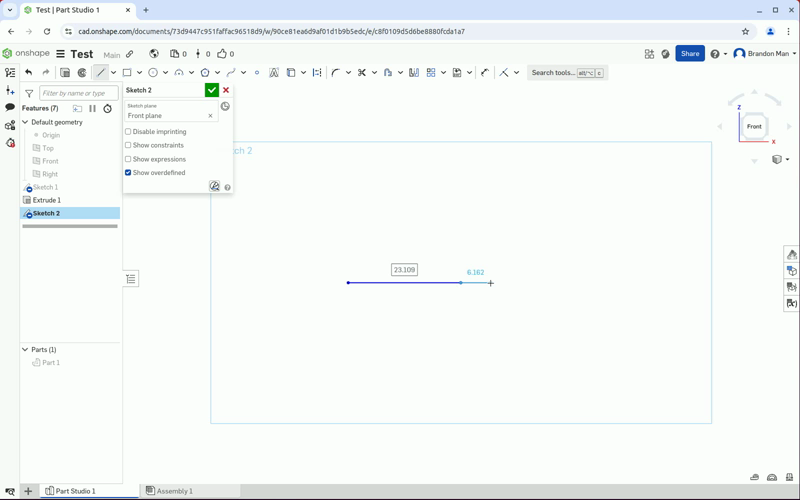
mouse_move(460, 226)
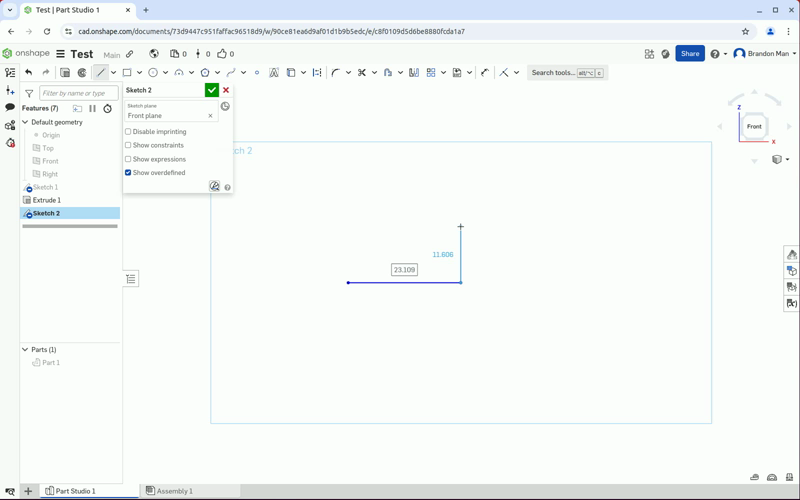
click(460, 226)
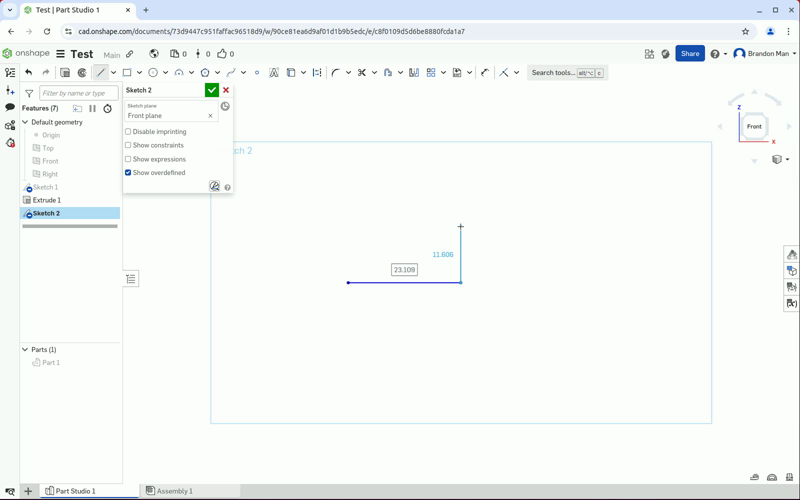
key_up(shift)
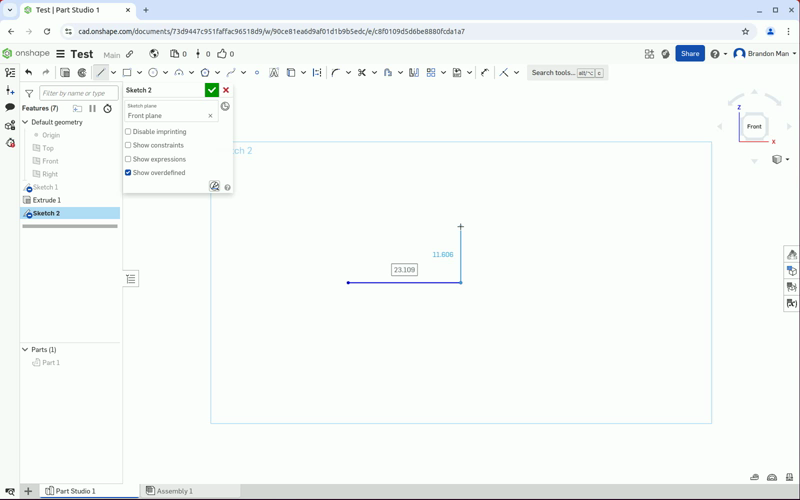
key_down(shift)
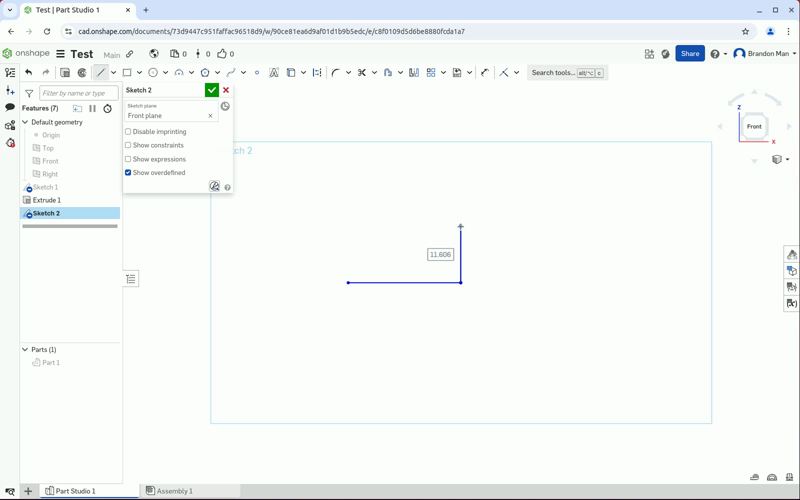
mouse_move(348, 226)
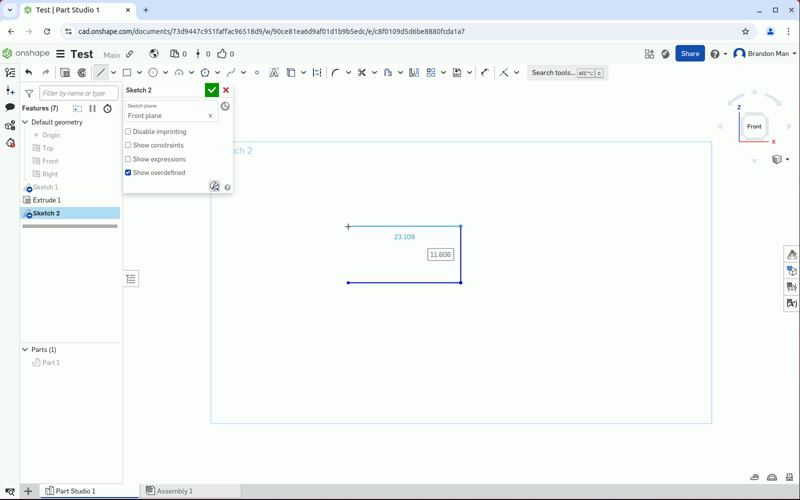
click(348, 226)
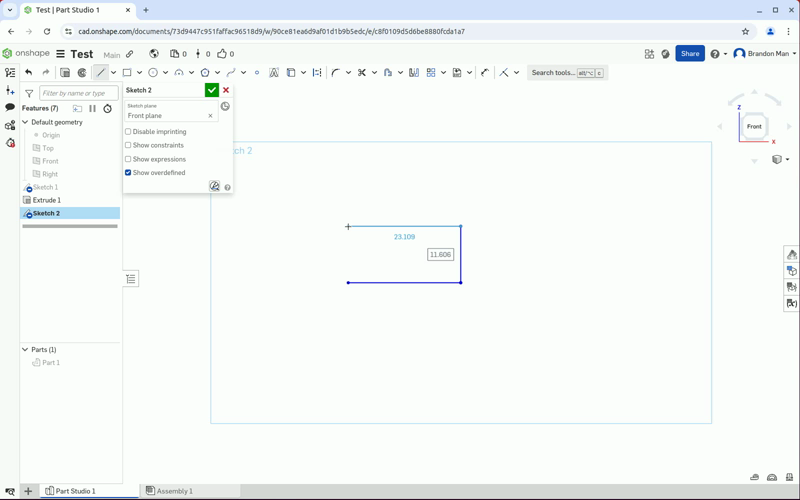
key_up(shift)
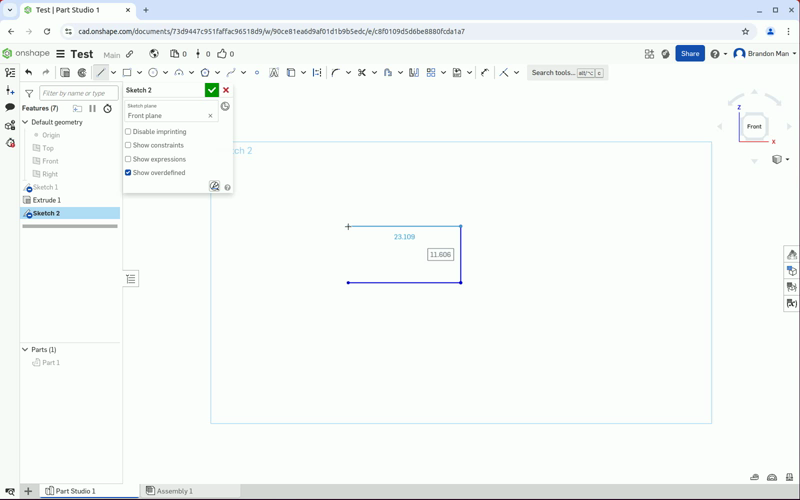
mouse_move(378, 226)
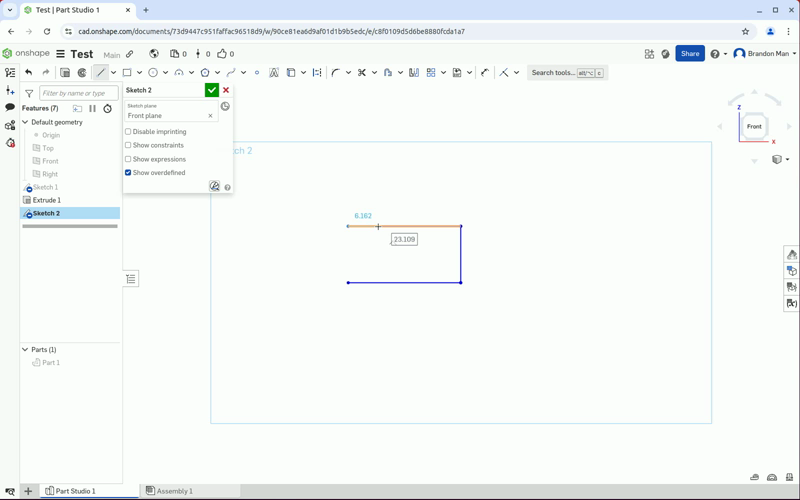
key_down(shift)
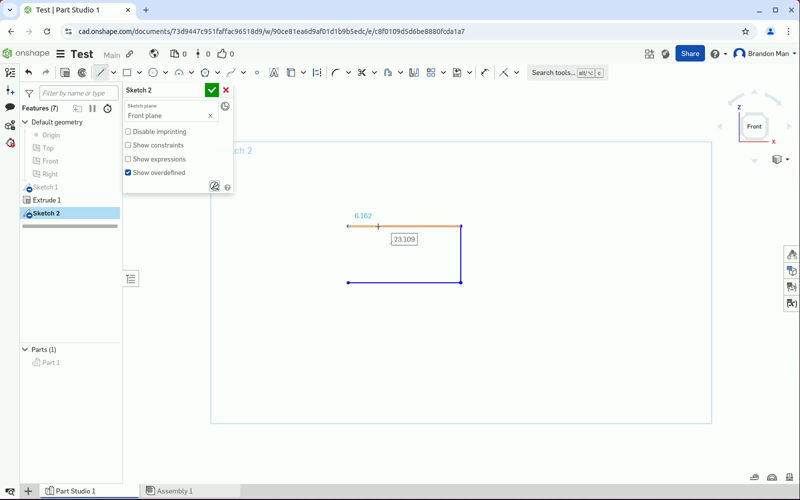
mouse_move(348, 282)
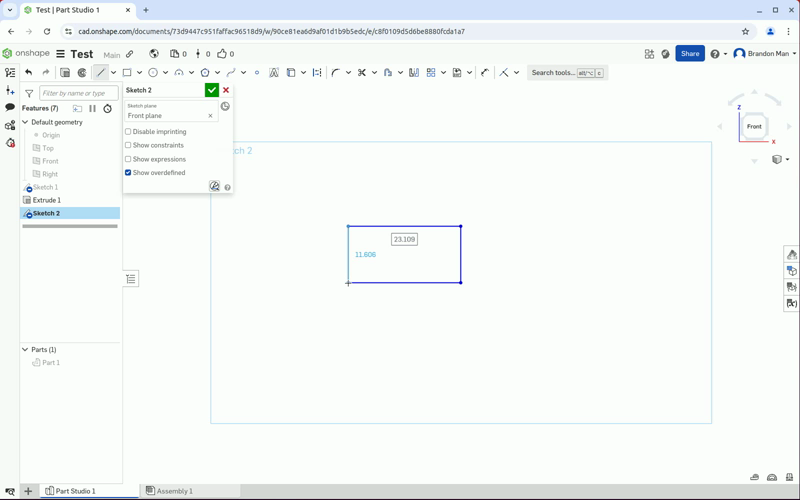
key_up(shift)
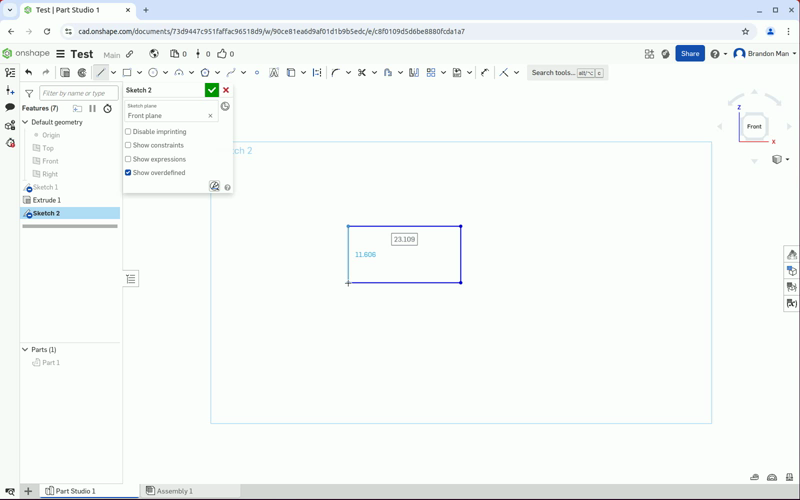
click(348, 282)
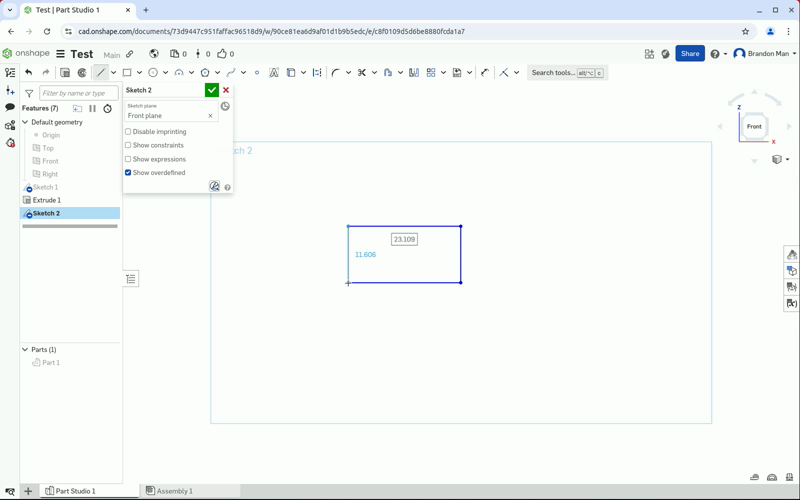
key(esc)
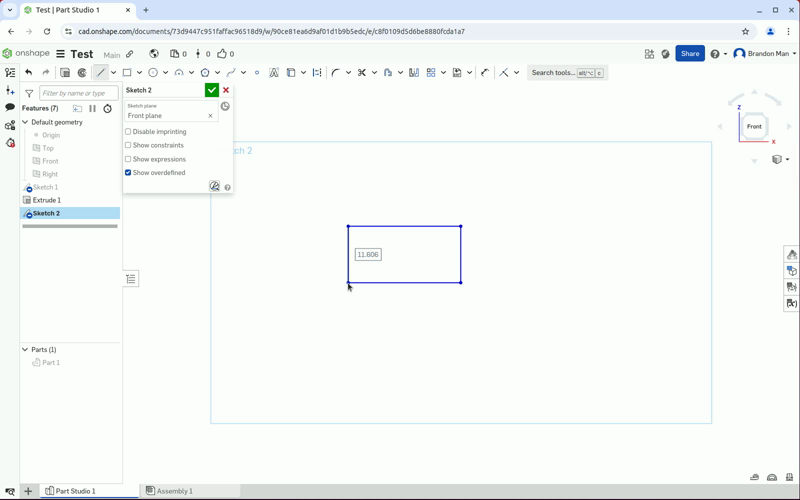
mouse_move(404, 271)
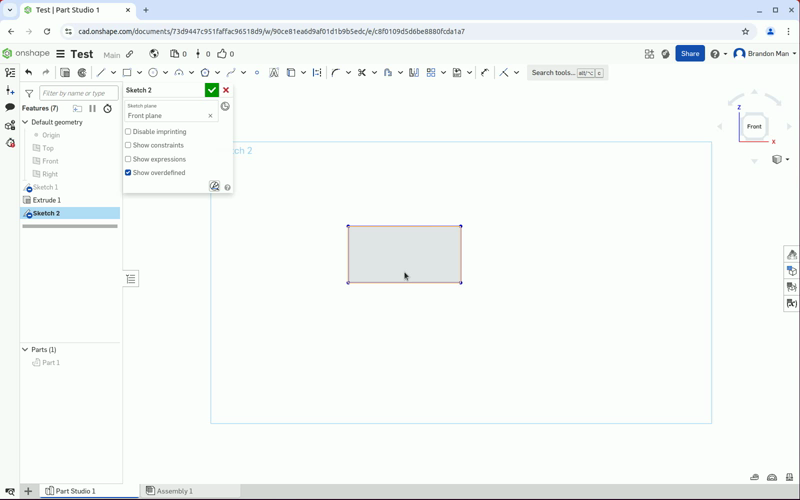
click(404, 271)
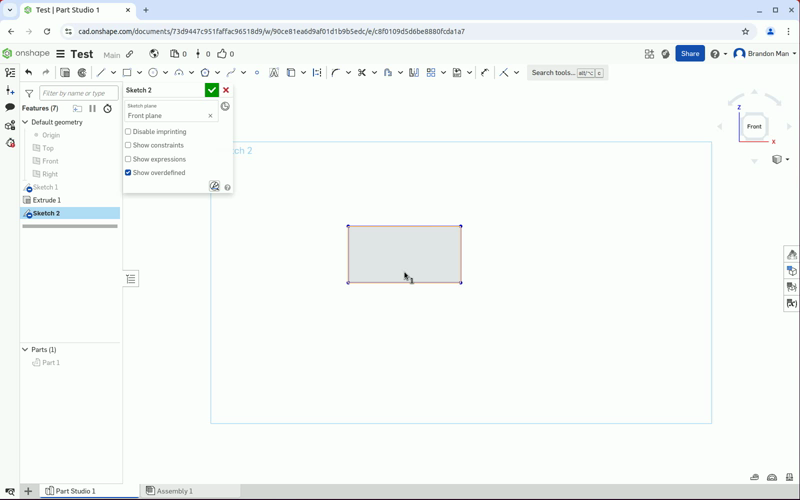
mouse_move(73, 352)
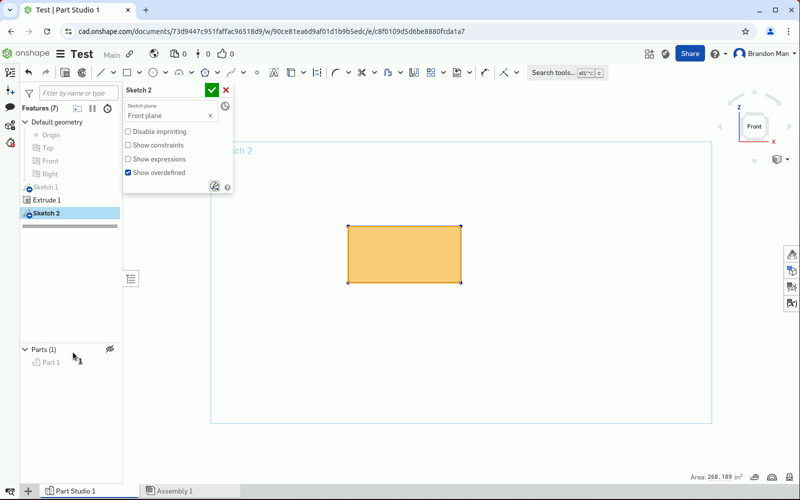
key(shift+y)
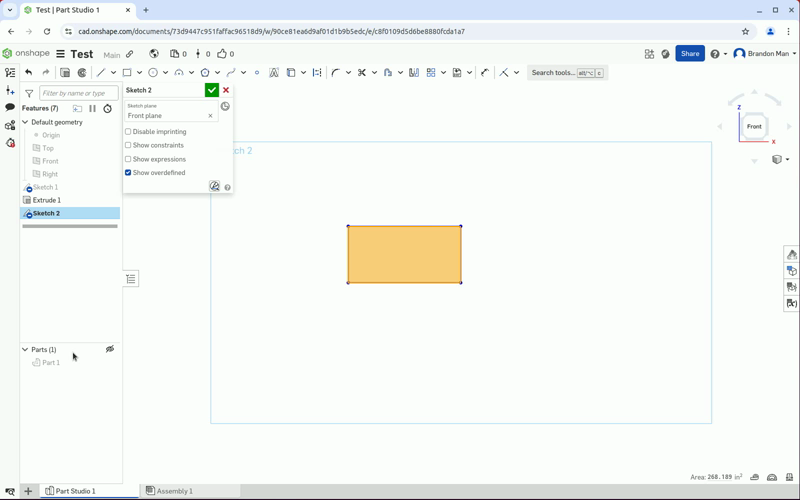
key(shift+e)
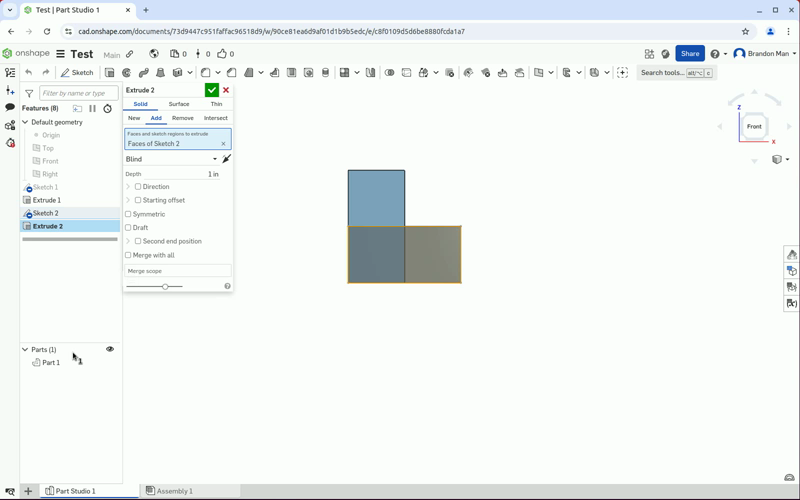
mouse_move(143, 106)
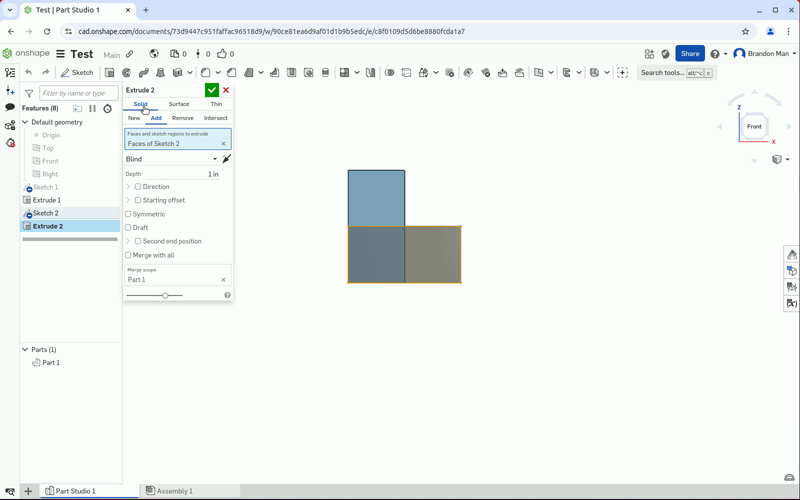
click(143, 106)
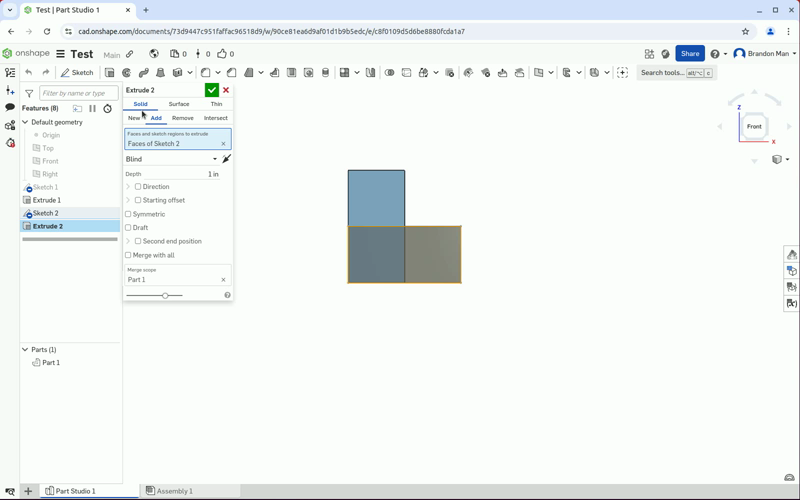
mouse_move(137, 120)
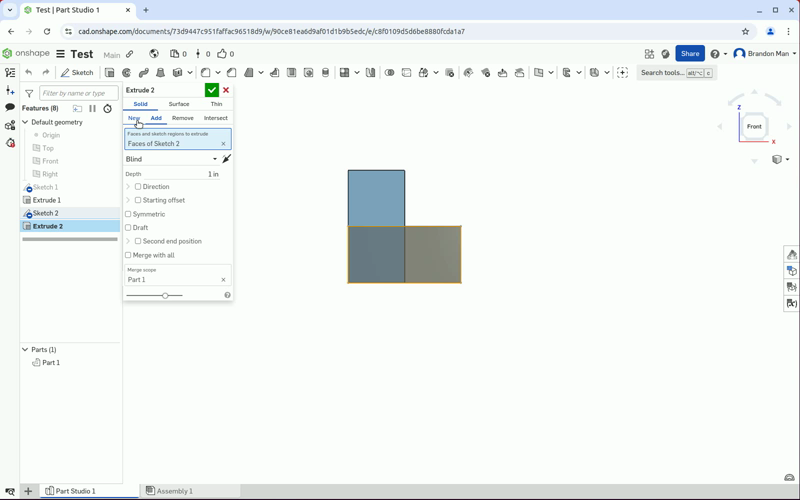
click(137, 120)
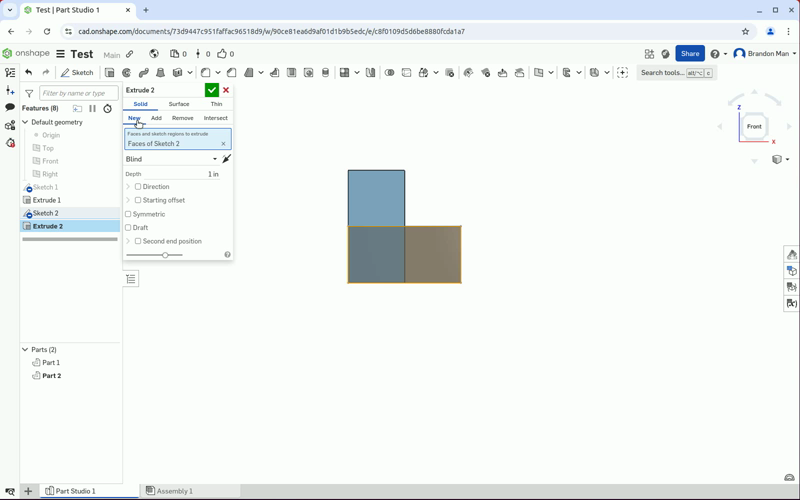
key(tab, 4)
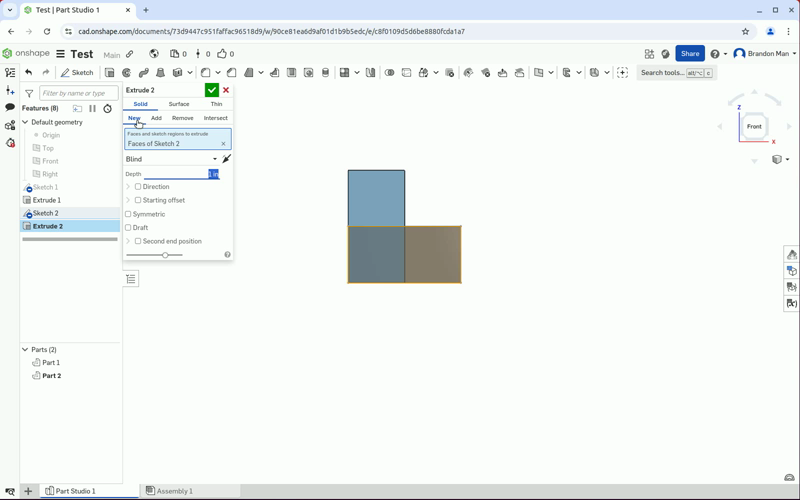
text(-11.554)
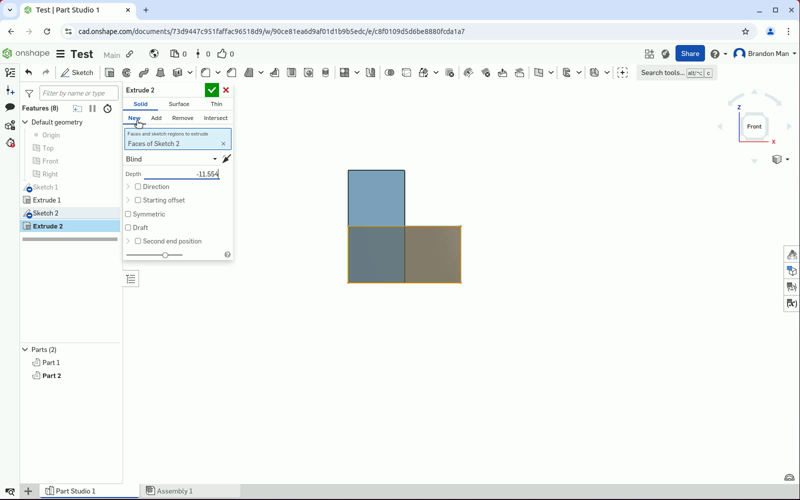
key(enter)
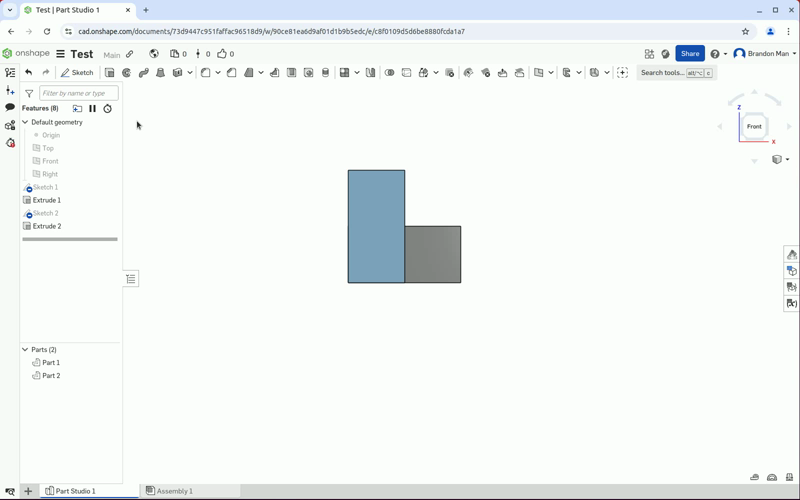
key(shift+h)
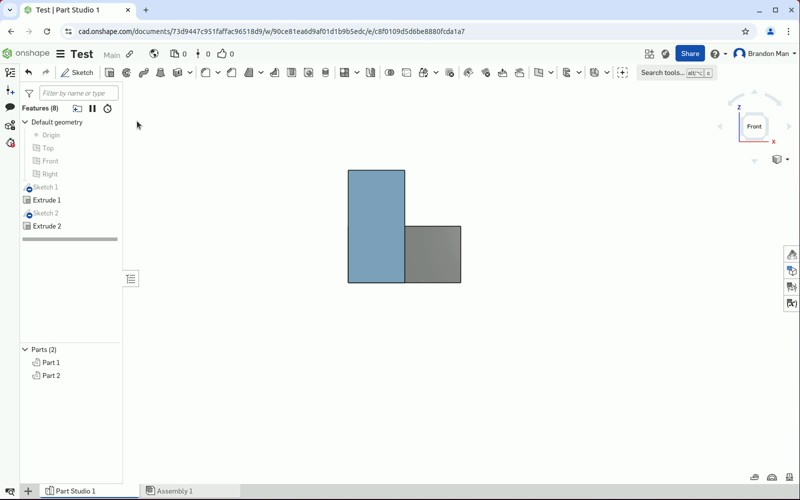
key(shift+h)
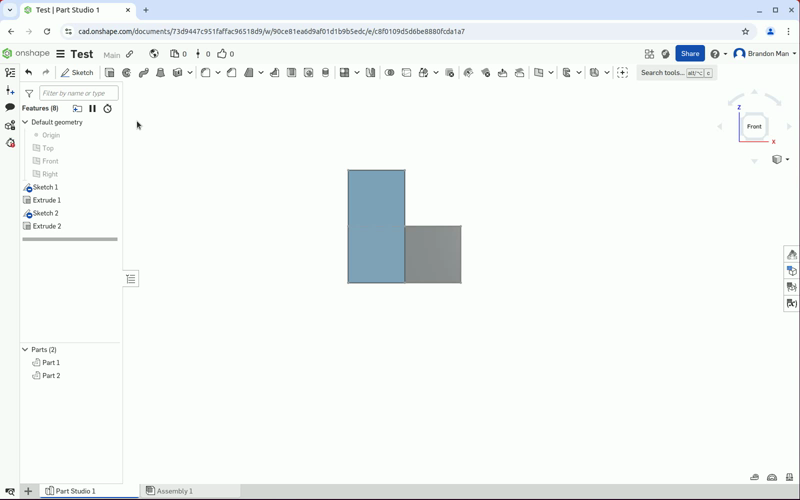
key(shift+7)
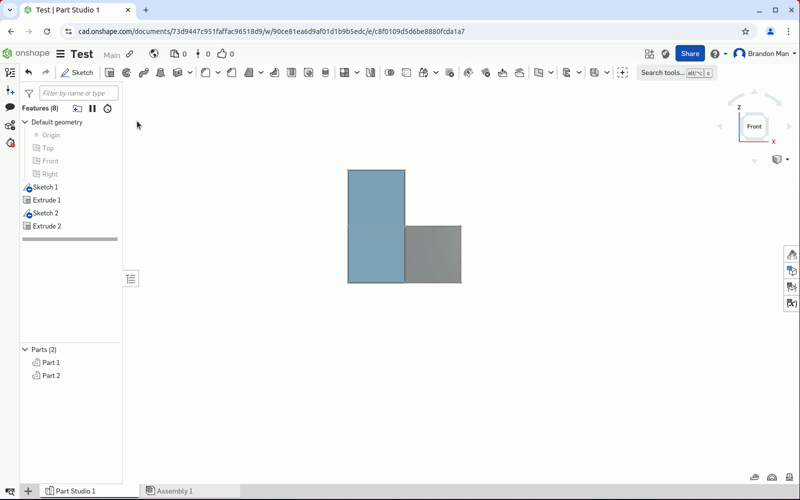
key(left, 2)
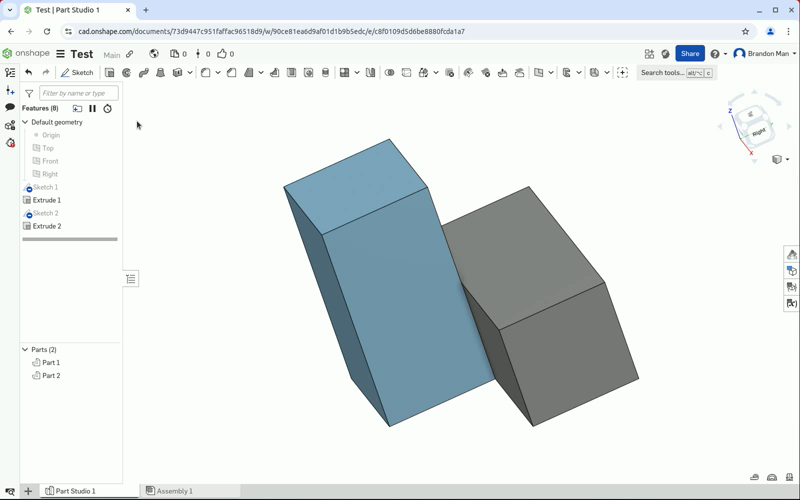
key(down, 2)
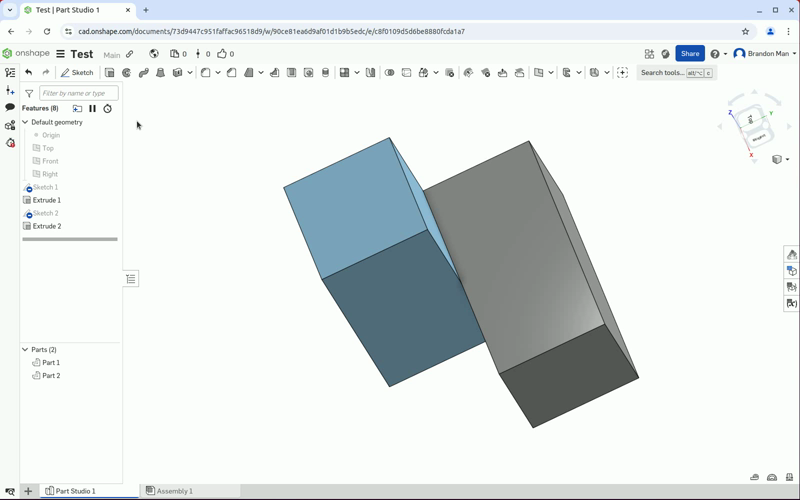
key(up, 2)
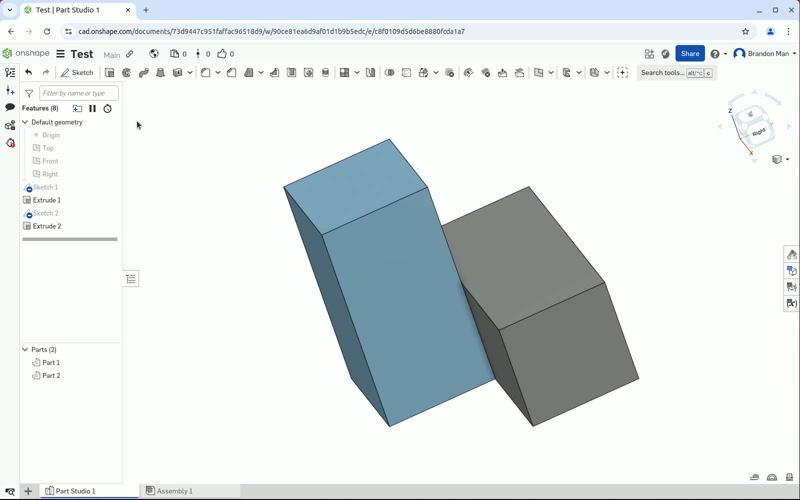
key(right, 2)
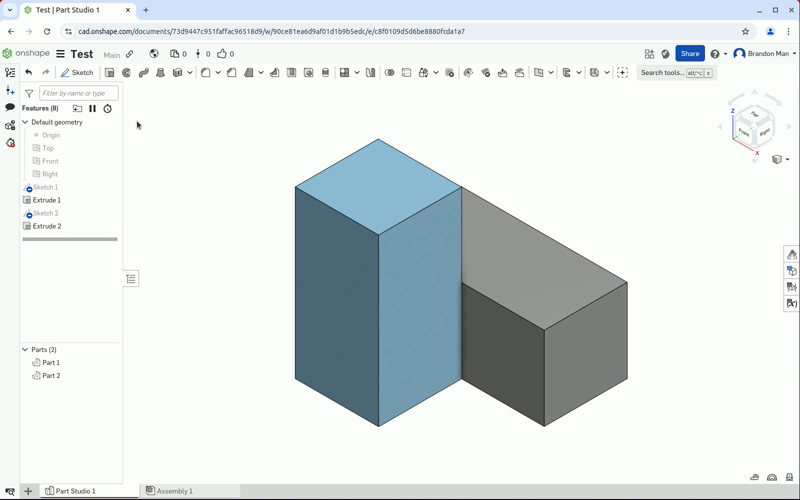
mouse_move(73, 189)
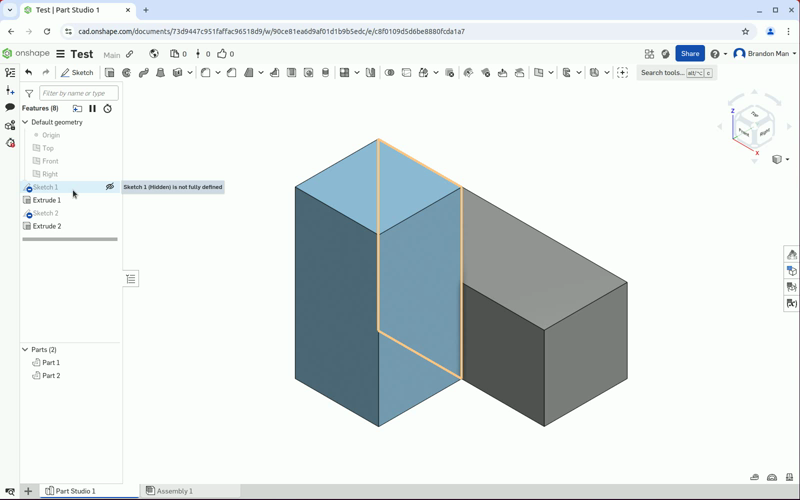
click(73, 189)